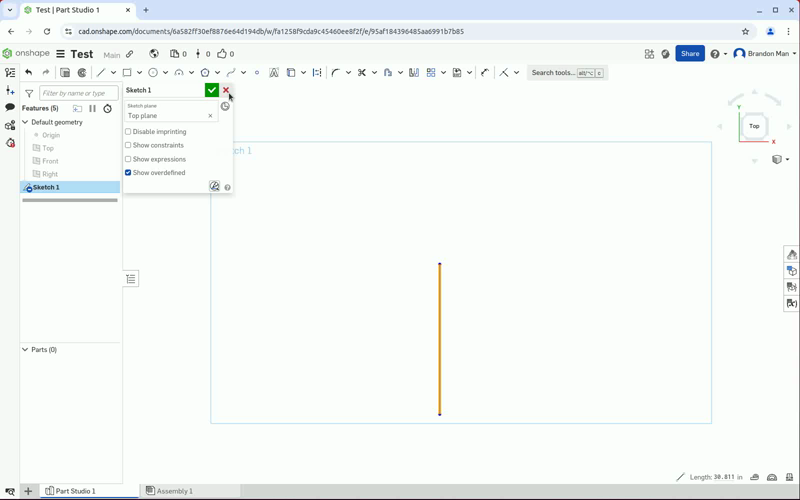
key(shift+h)
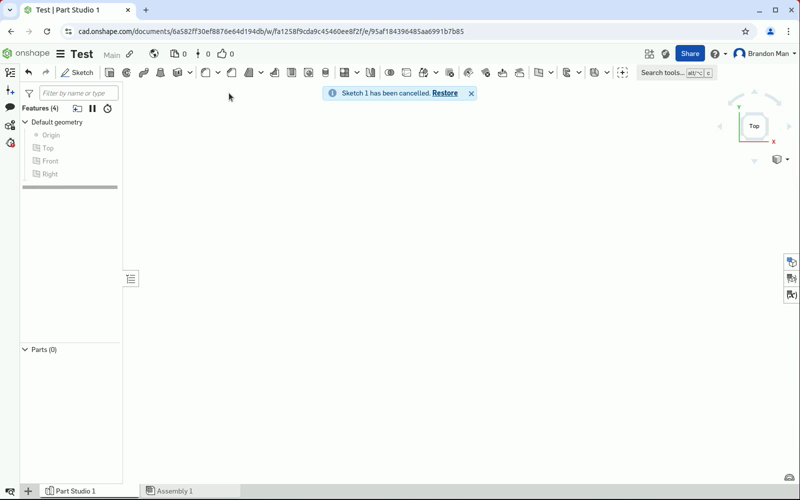
mouse_move(73, 352)
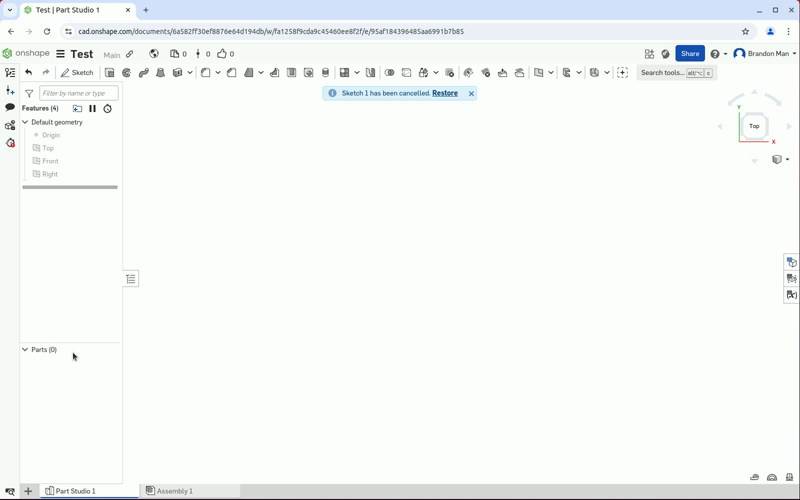
key(y)
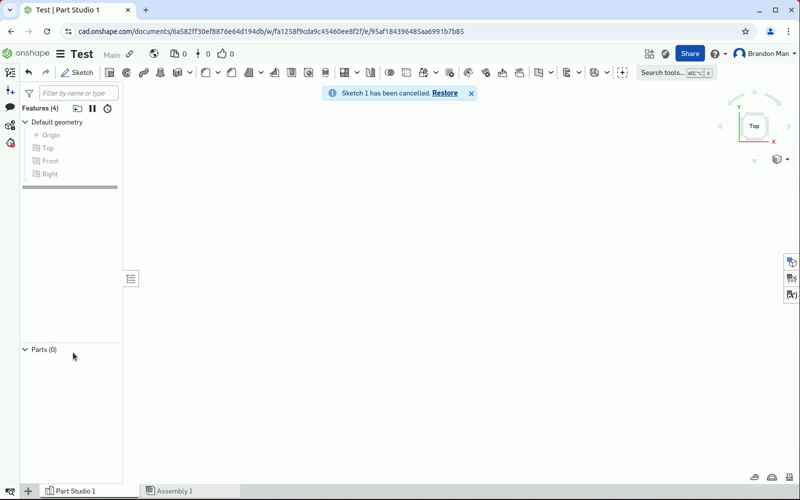
key(shift+p)
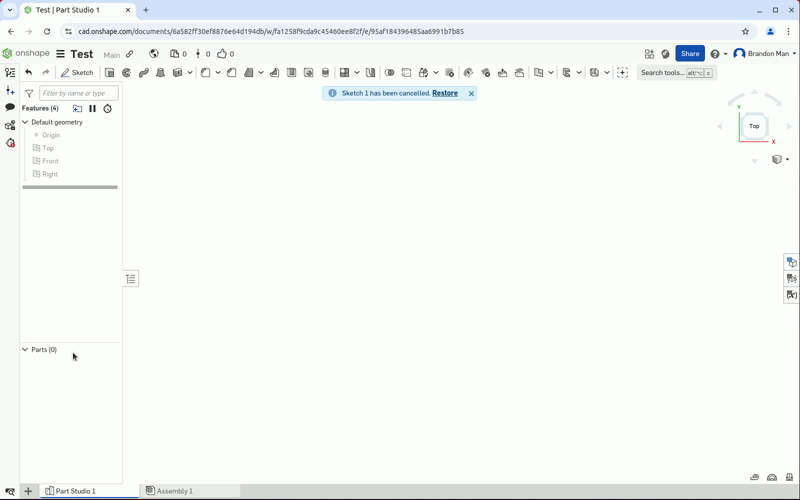
key(space)
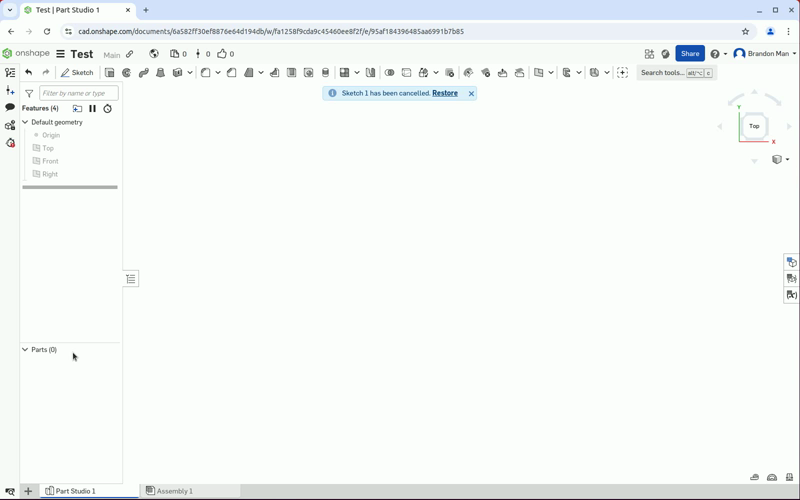
key_down(shift)
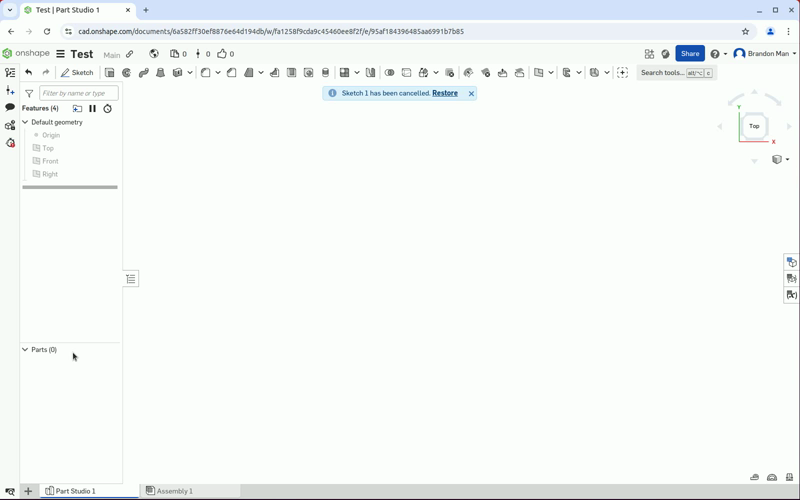
key(up)
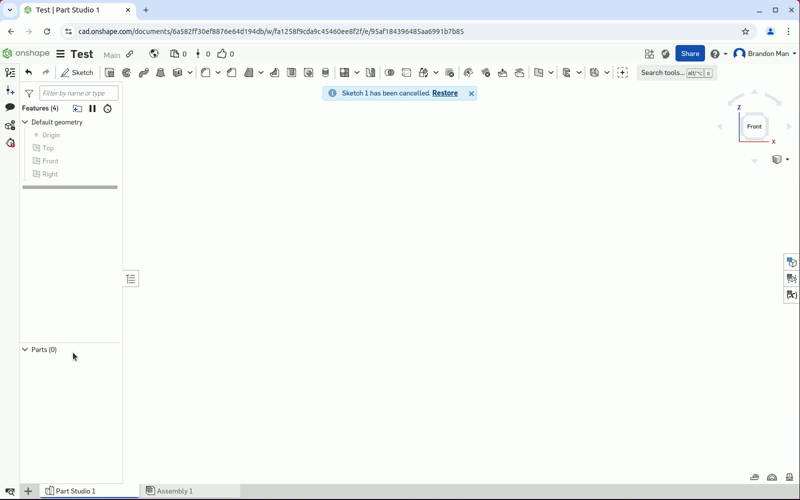
key_up(shift)
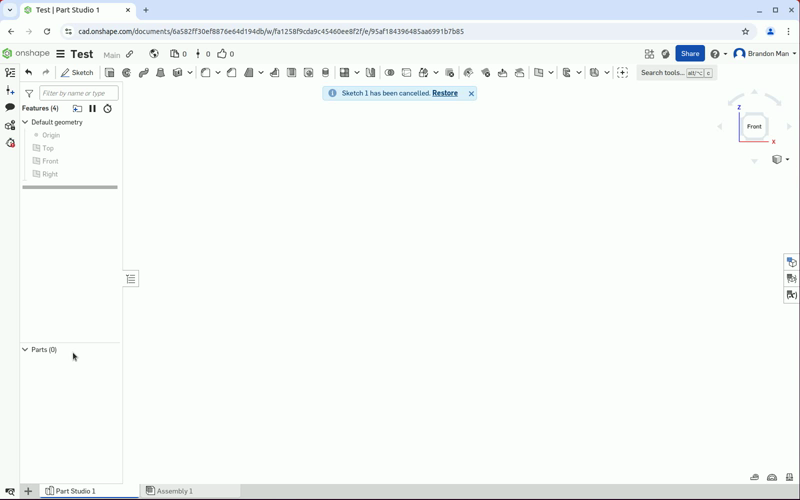
key(space)
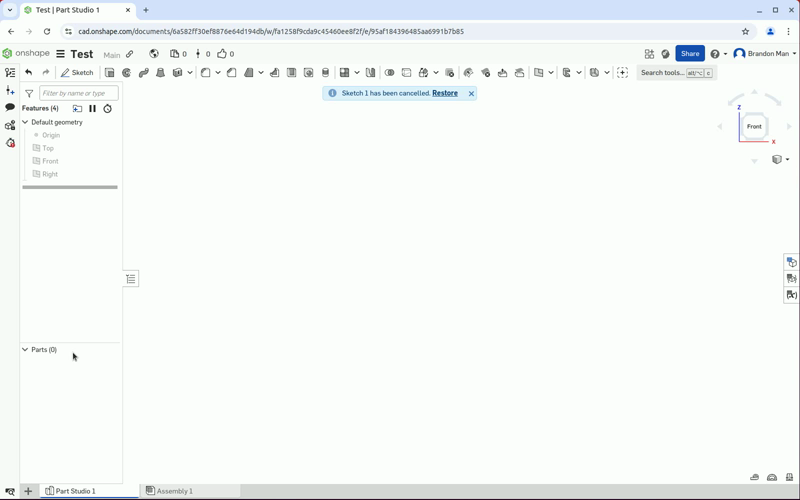
key_down(shift)
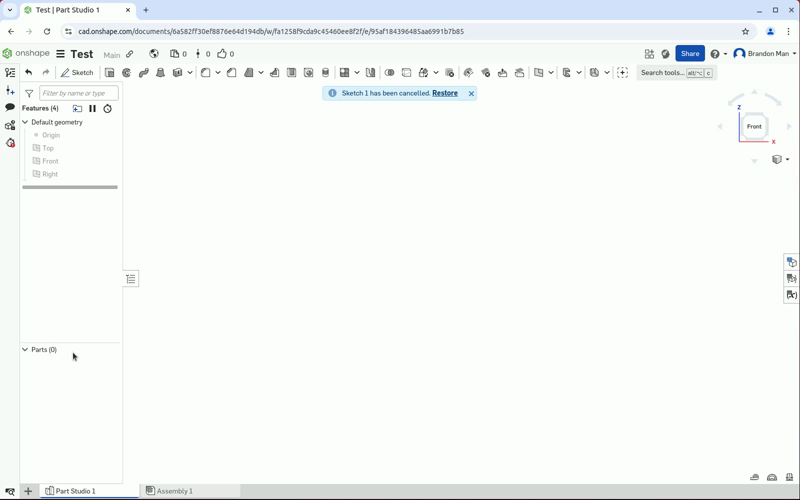
key(left)
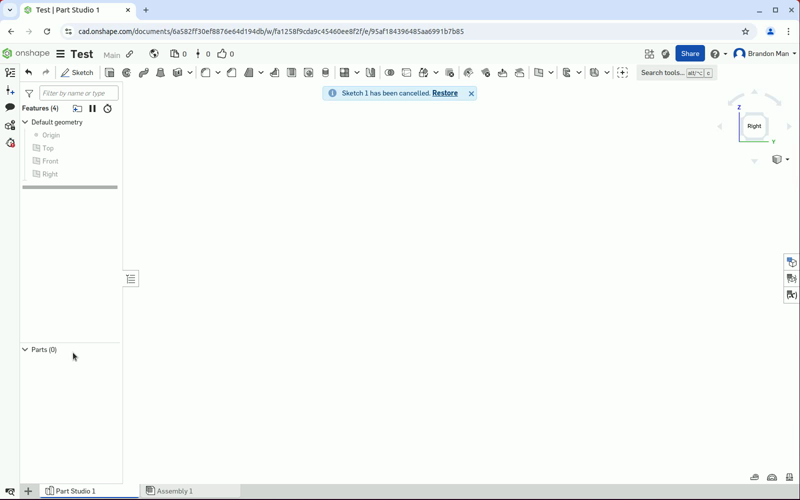
key_up(shift)
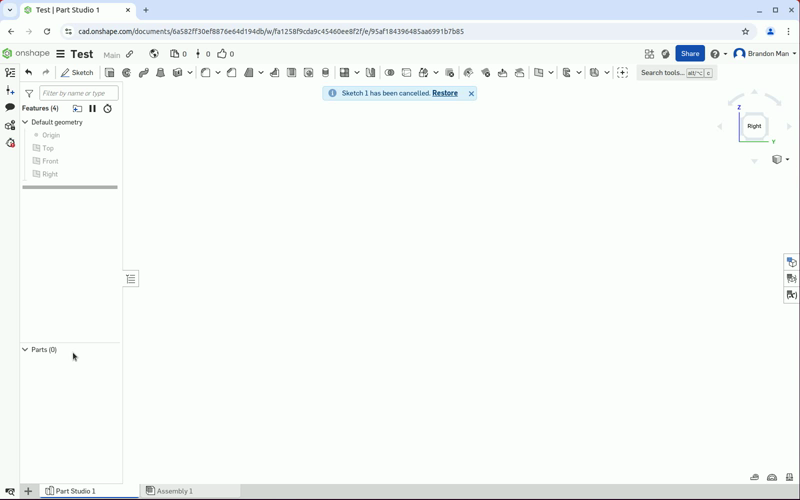
mouse_move(73, 352)
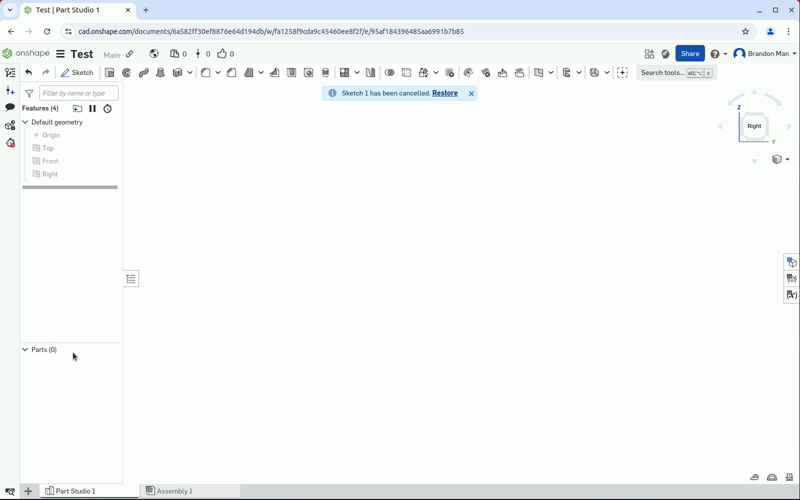
key(shift+y)
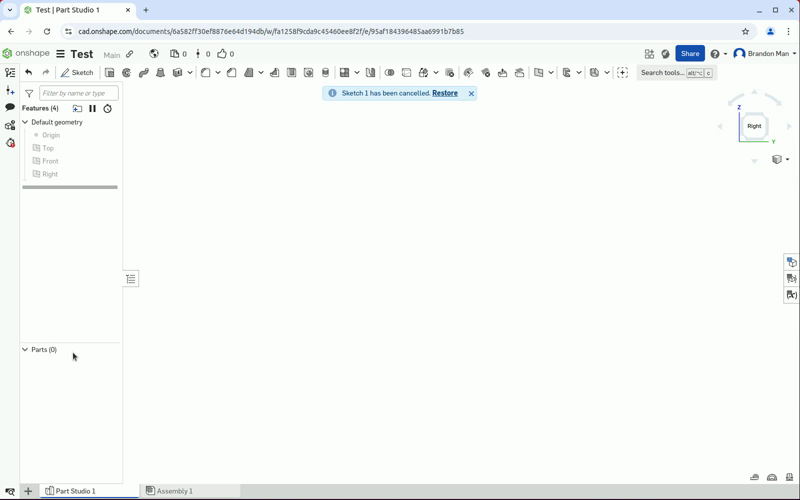
key(shift+s)
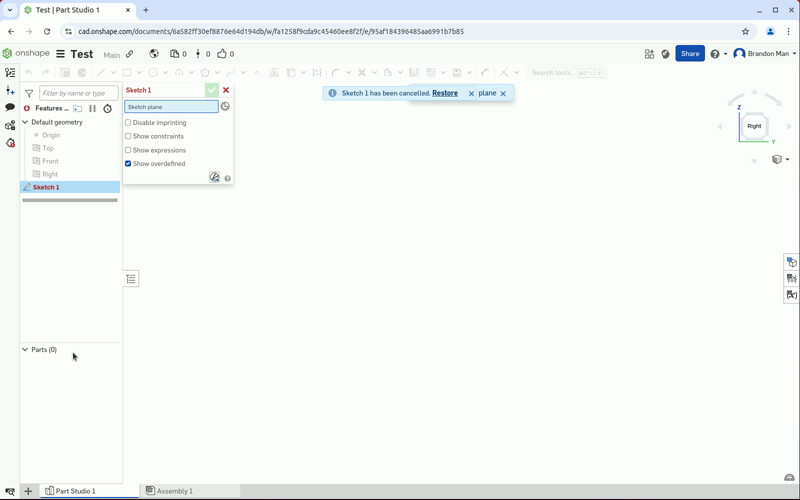
mouse_move(73, 176)
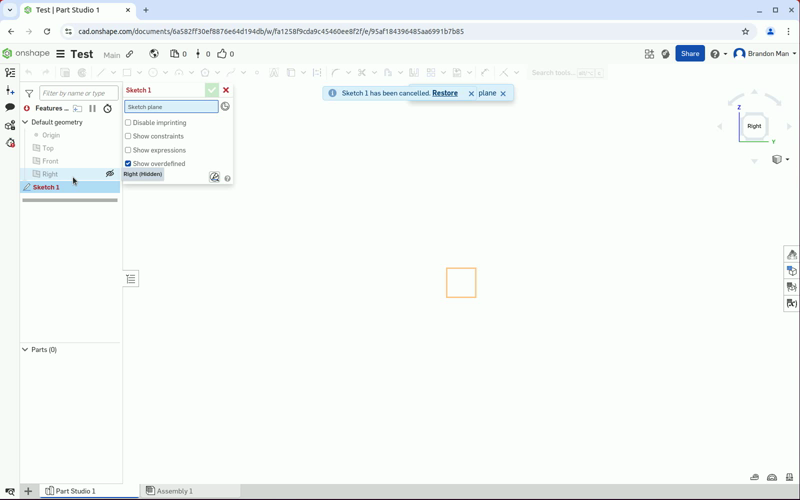
click(73, 176)
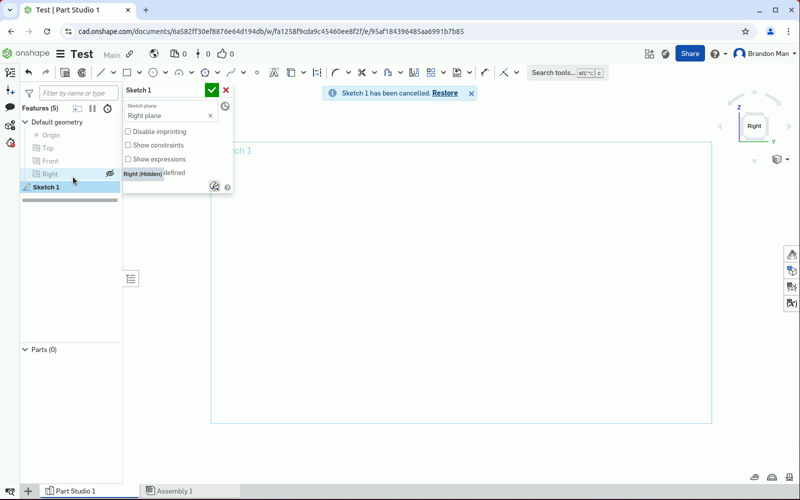
mouse_move(73, 352)
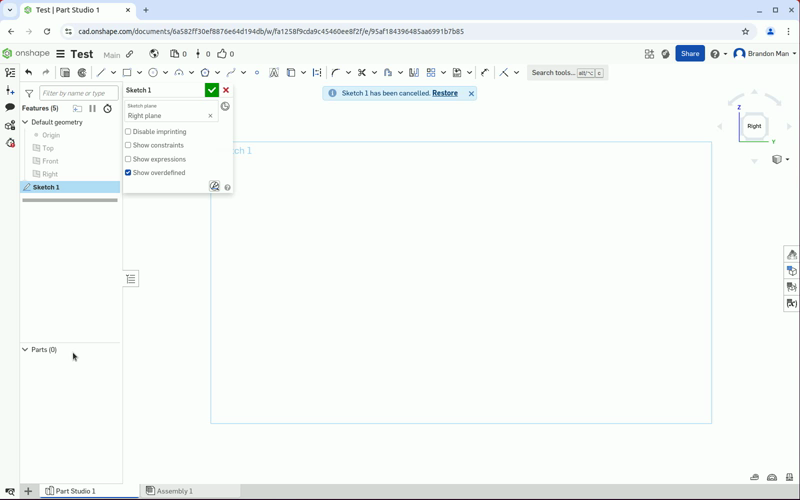
key(y)
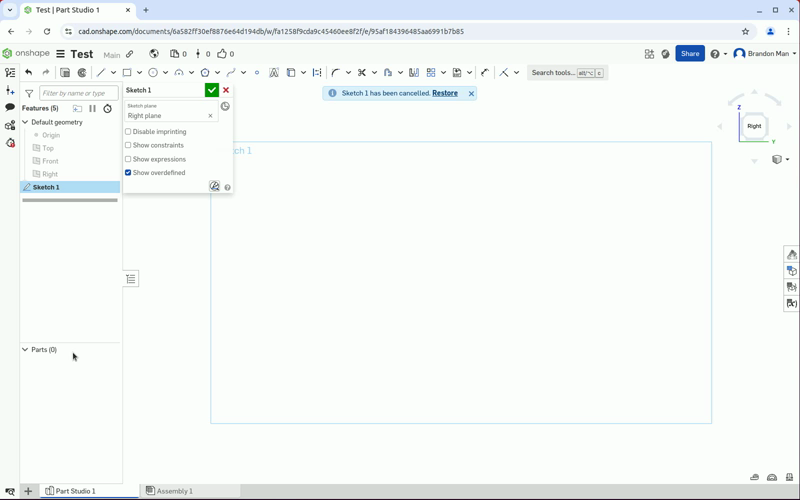
key(c)
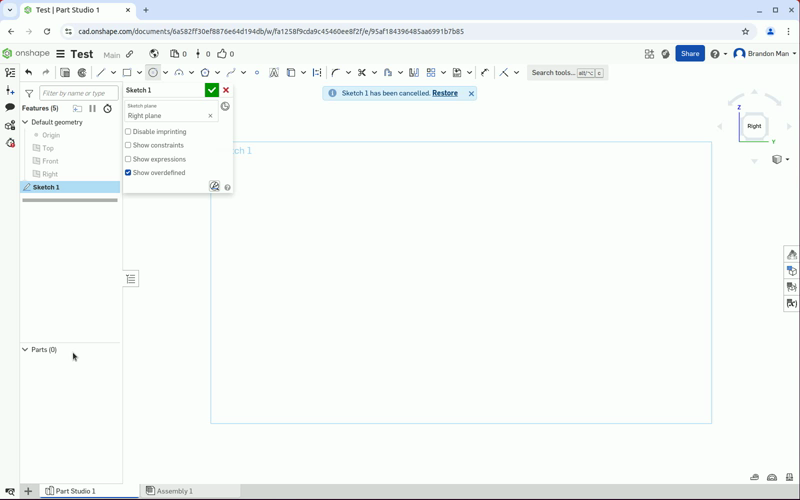
key_down(shift)
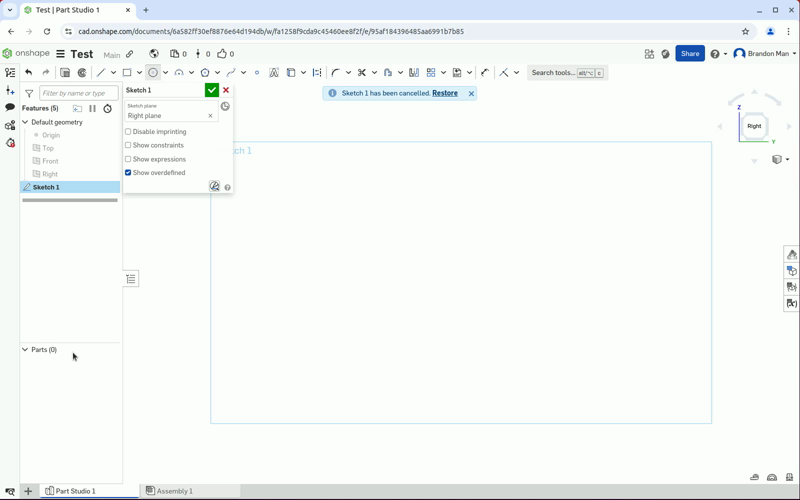
mouse_move(460, 281)
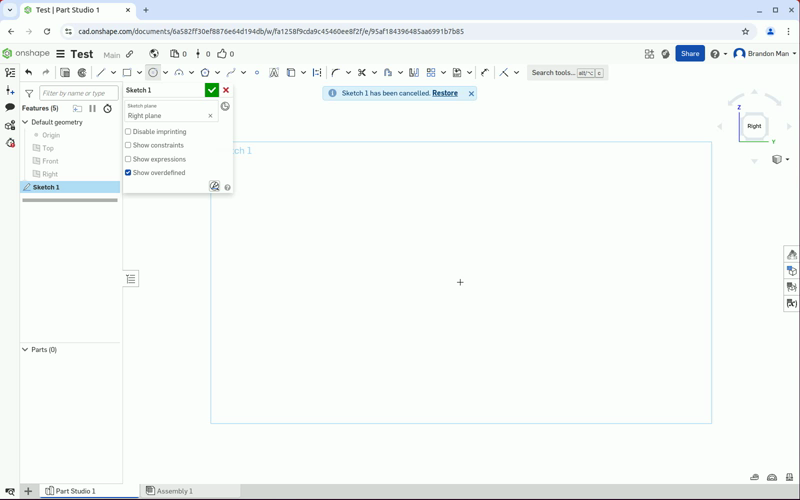
click(460, 281)
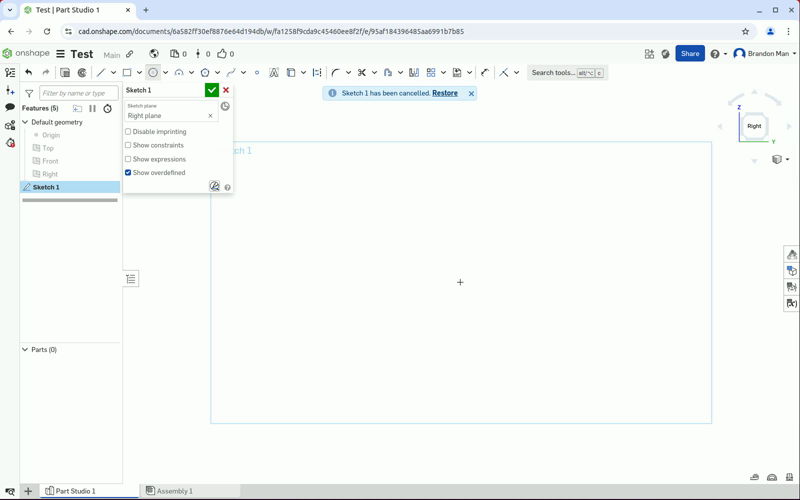
key_up(shift)
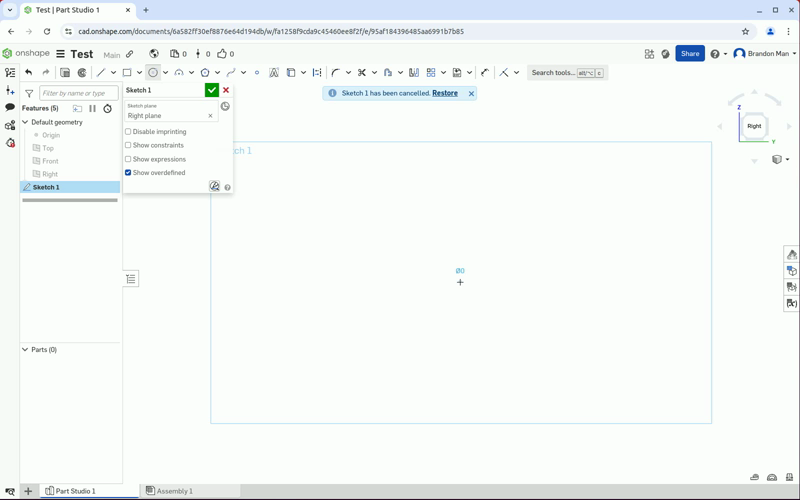
mouse_move(461, 281)
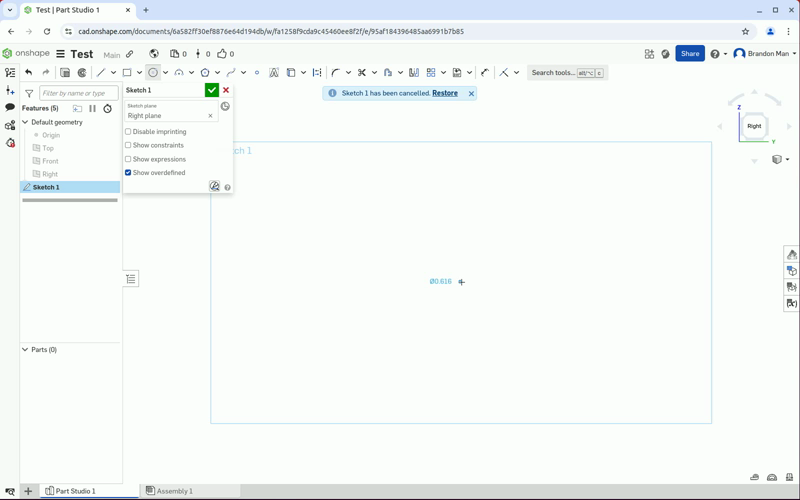
scroll(6)
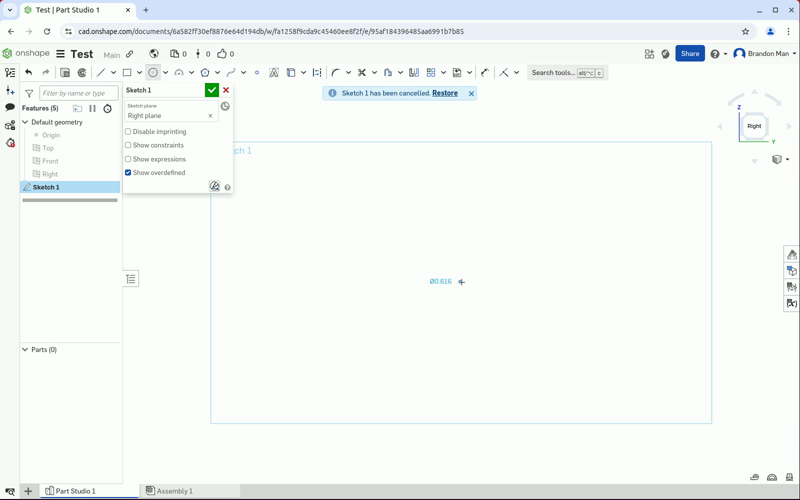
scroll(6)
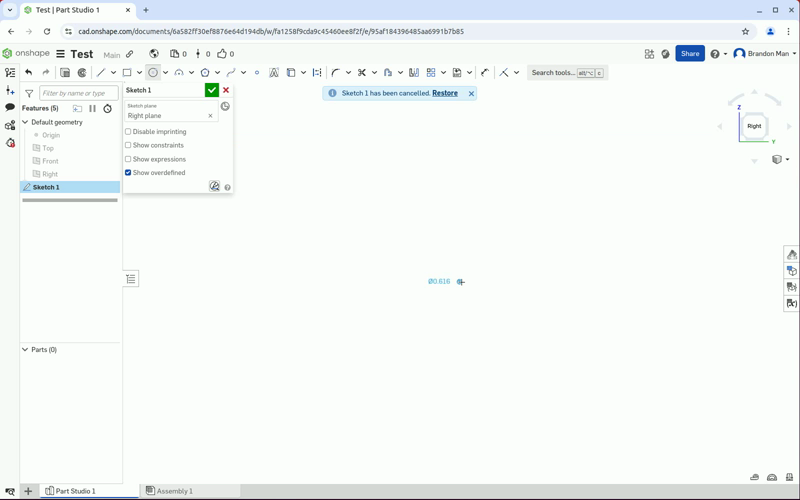
scroll(6)
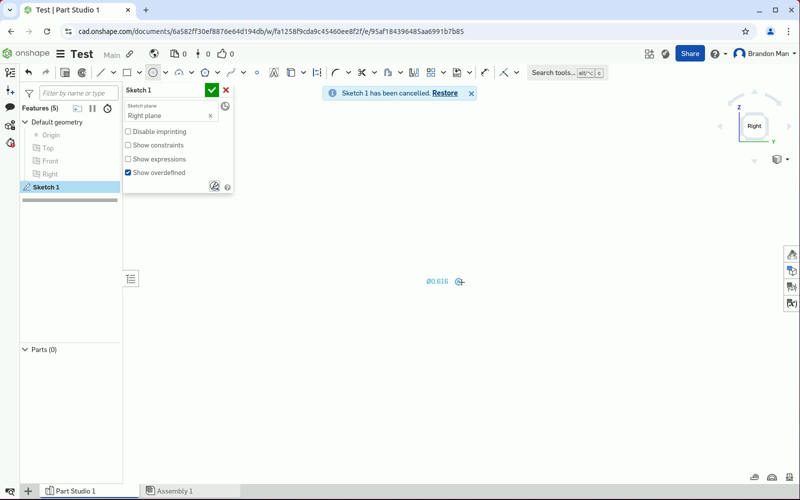
scroll(6)
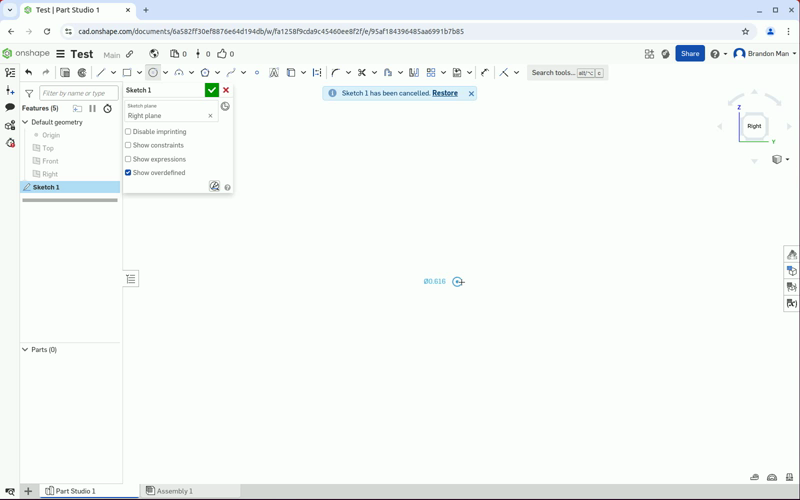
scroll(6)
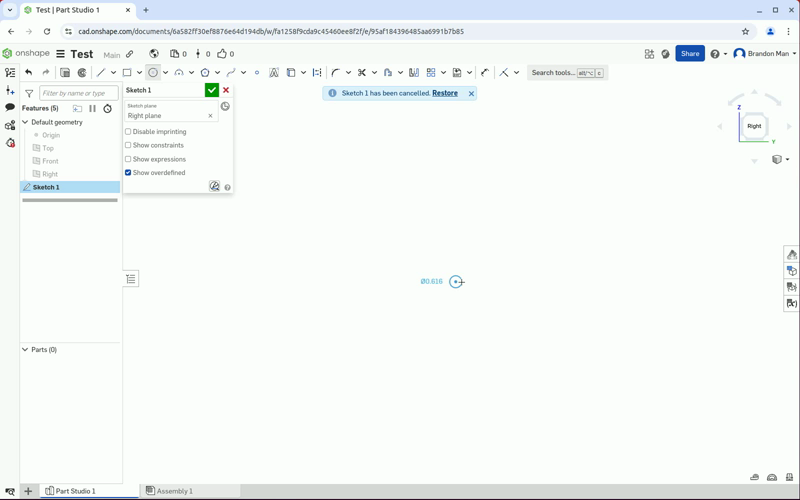
scroll(6)
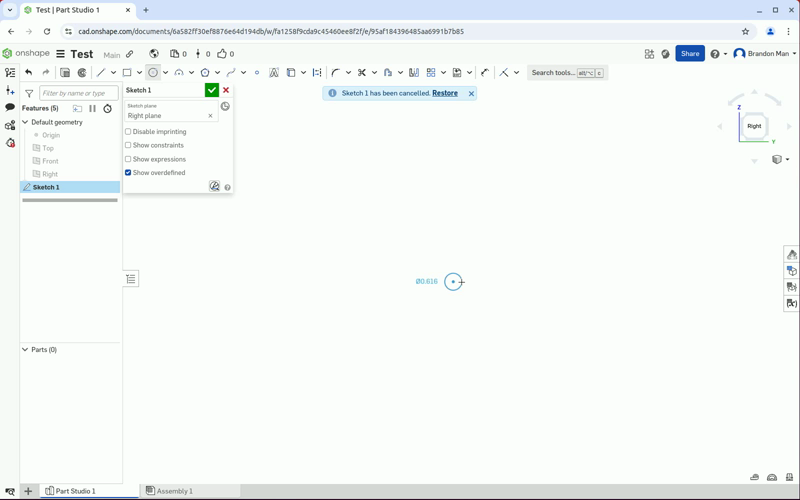
scroll(6)
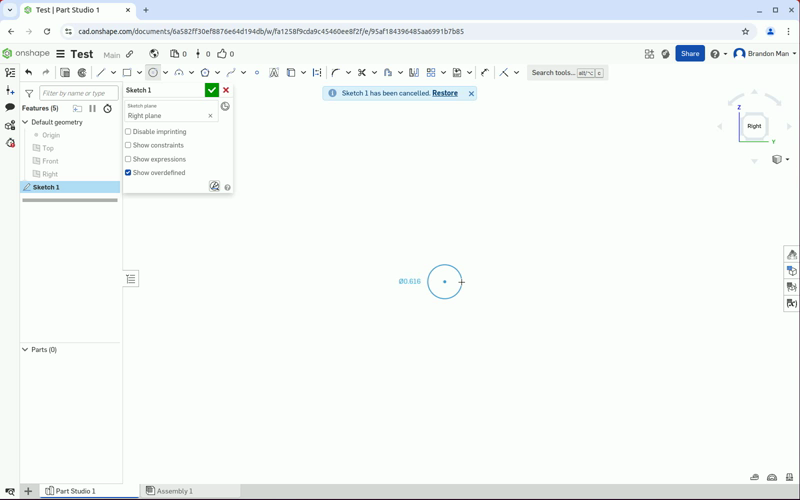
click(461, 281)
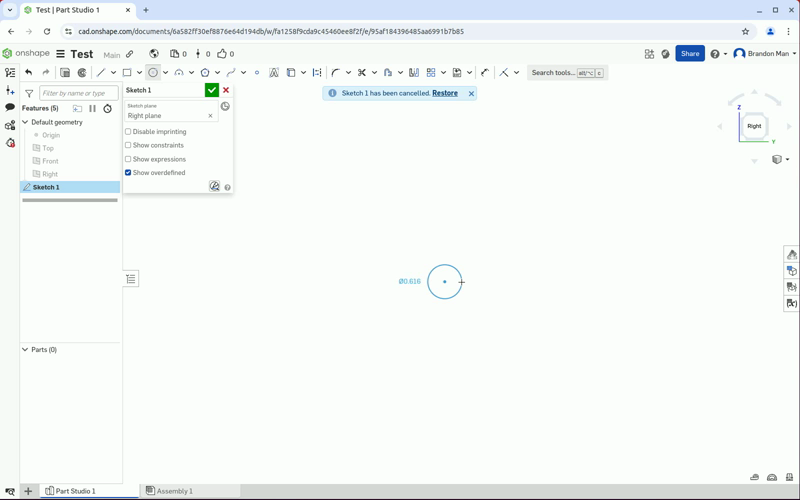
scroll(-6)
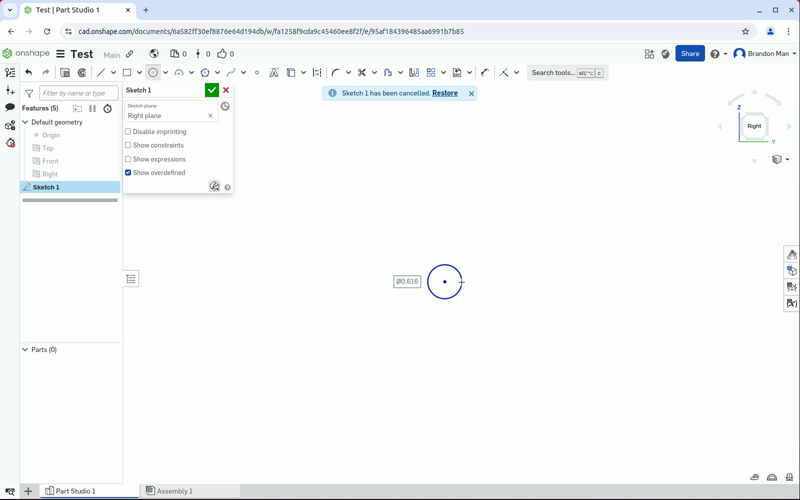
scroll(-6)
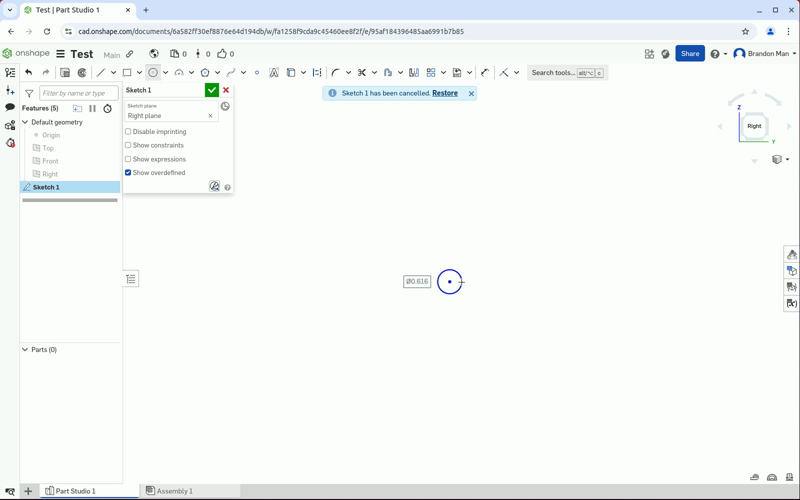
scroll(-6)
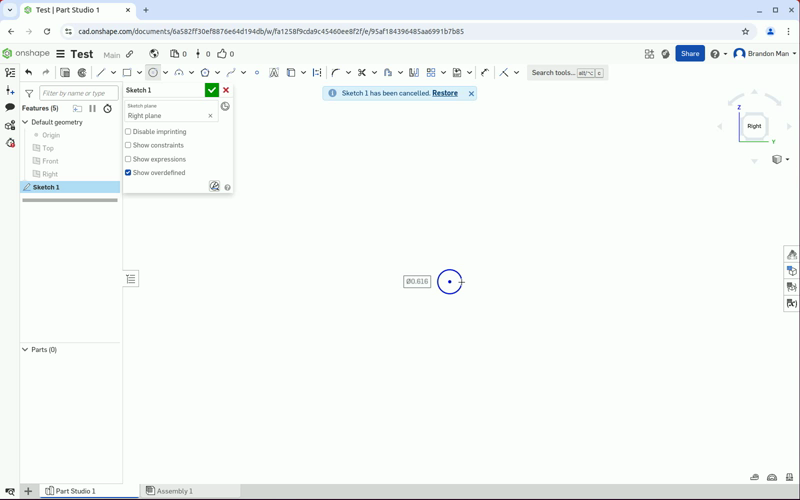
scroll(-6)
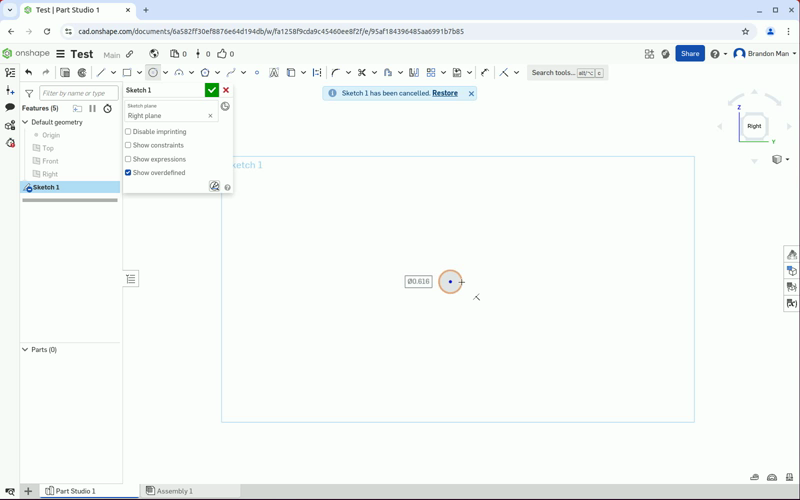
scroll(-6)
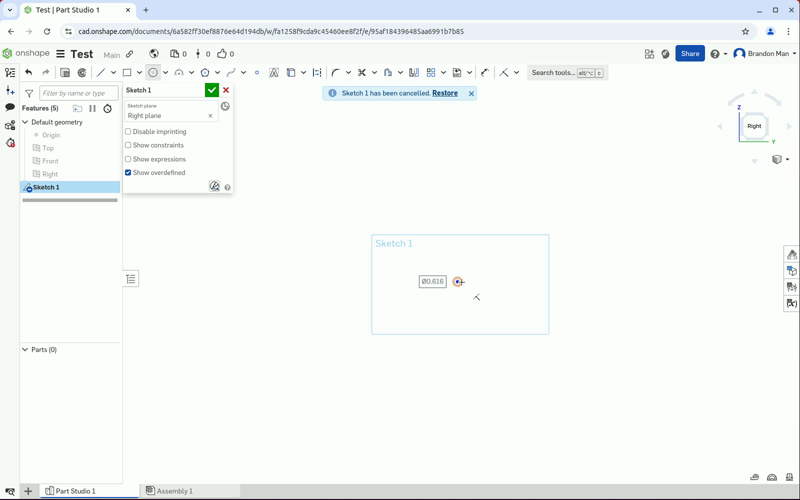
scroll(-6)
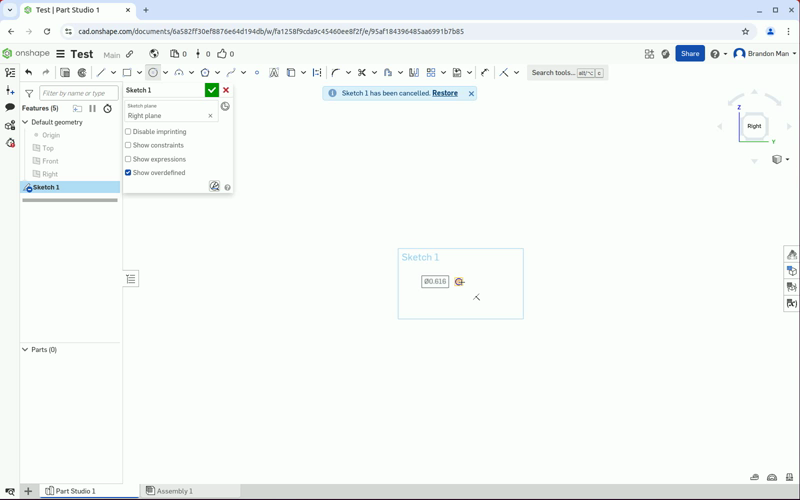
scroll(-6)
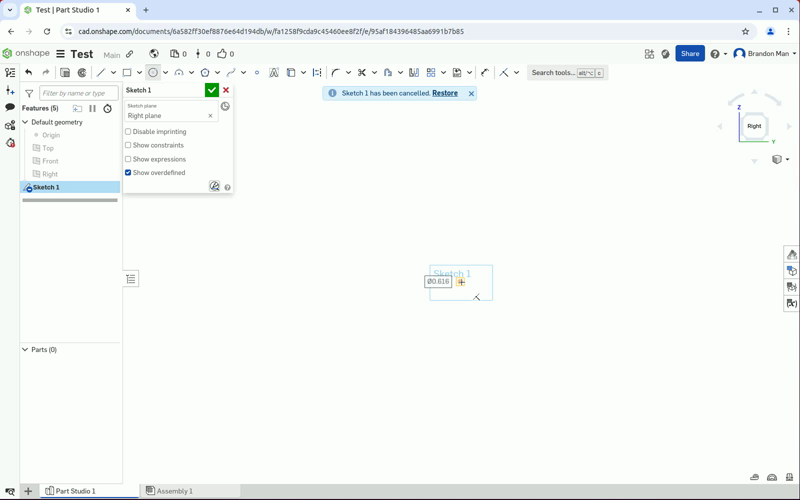
key(esc)
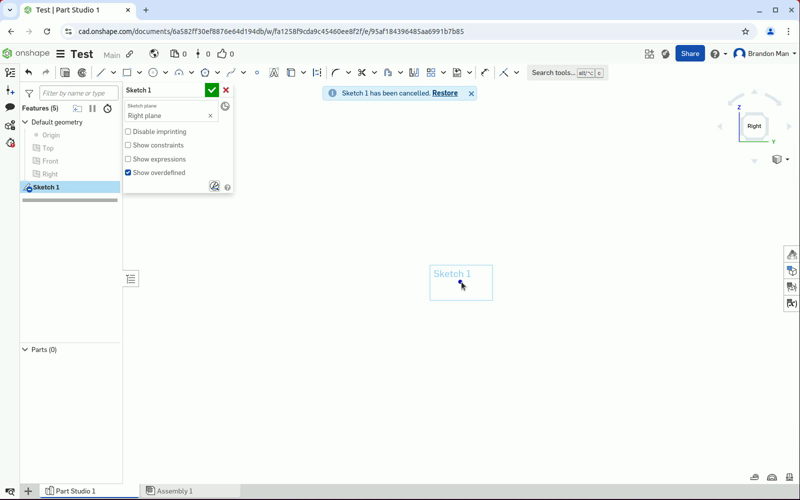
key(c)
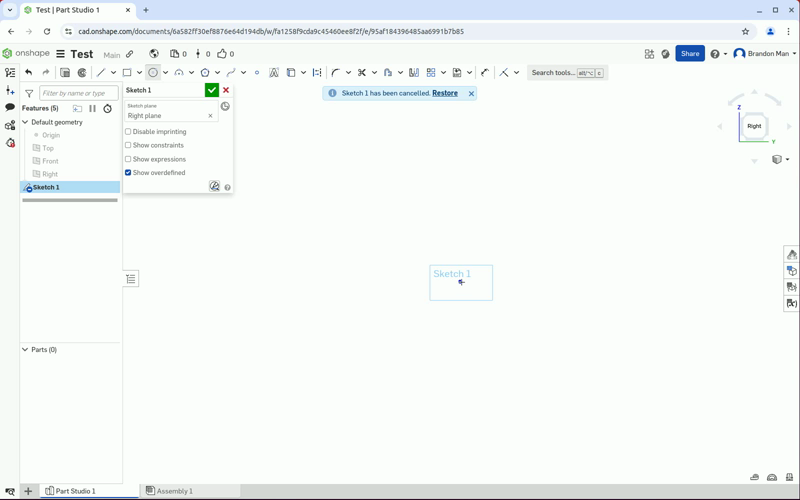
key_down(shift)
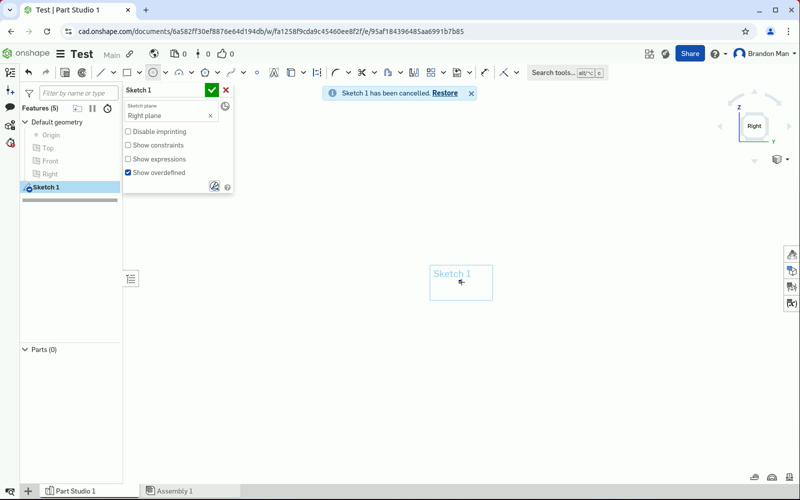
mouse_move(460, 281)
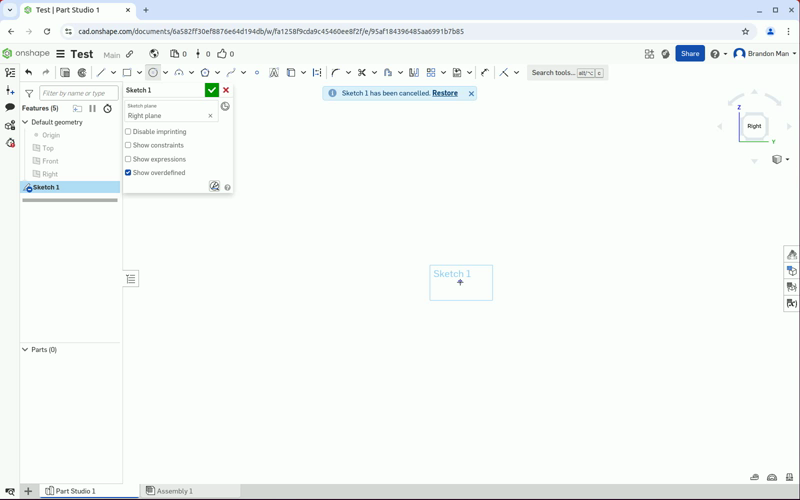
scroll(6)
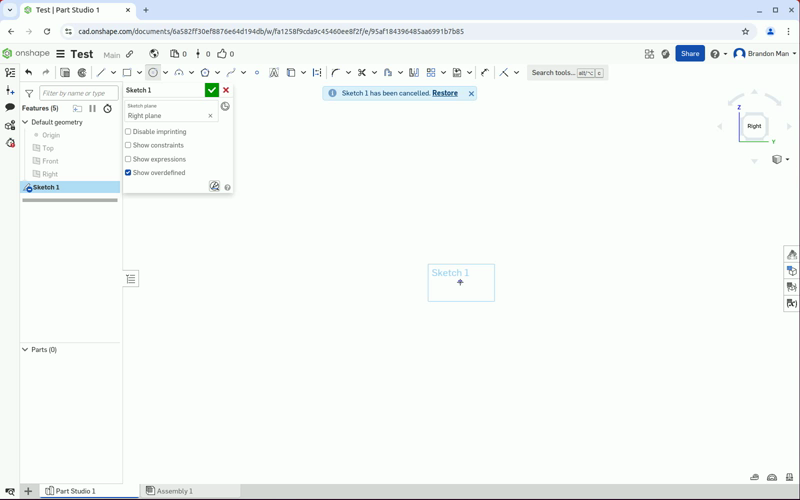
scroll(6)
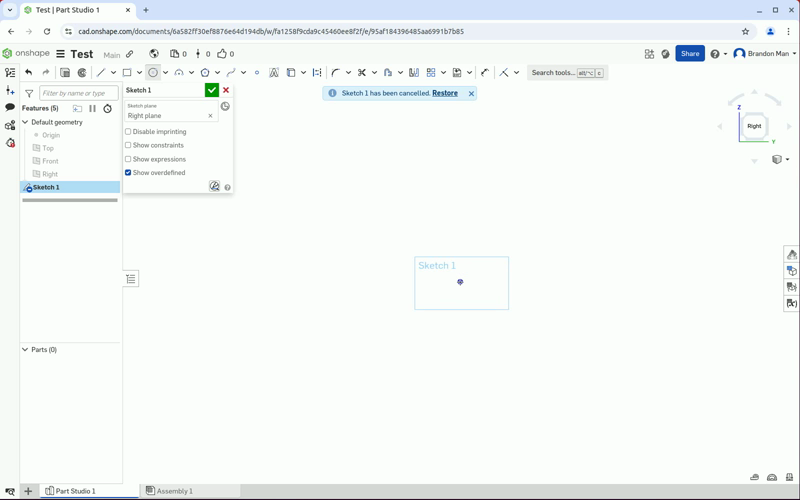
scroll(6)
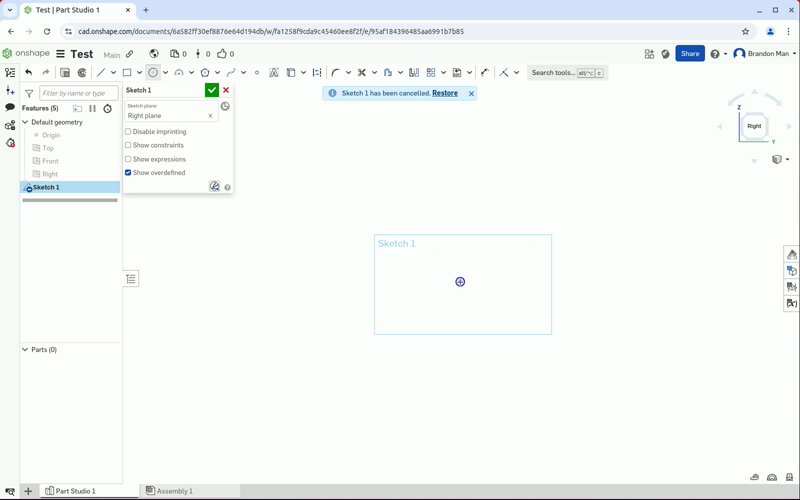
scroll(6)
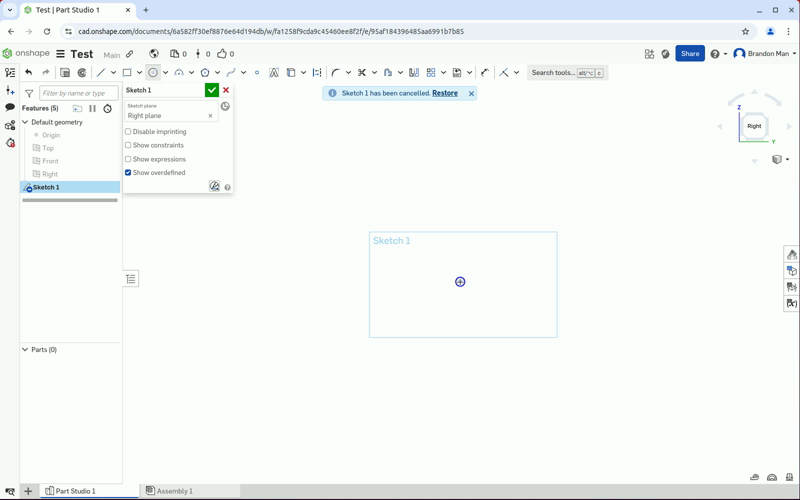
scroll(6)
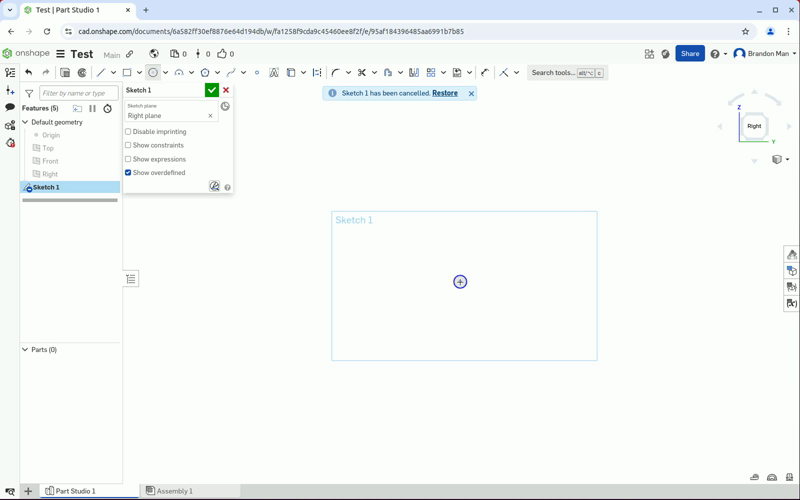
scroll(6)
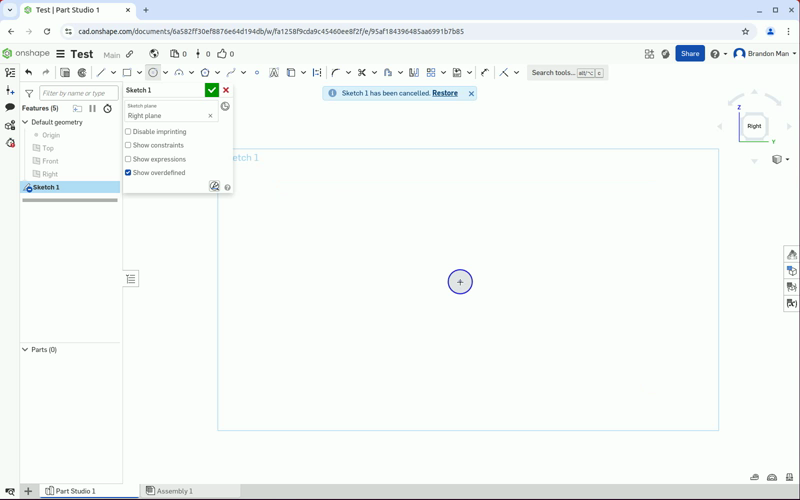
scroll(6)
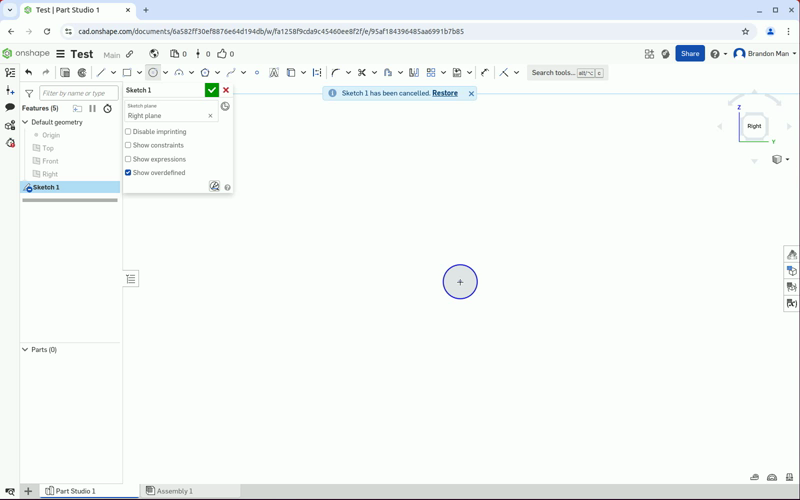
click(460, 281)
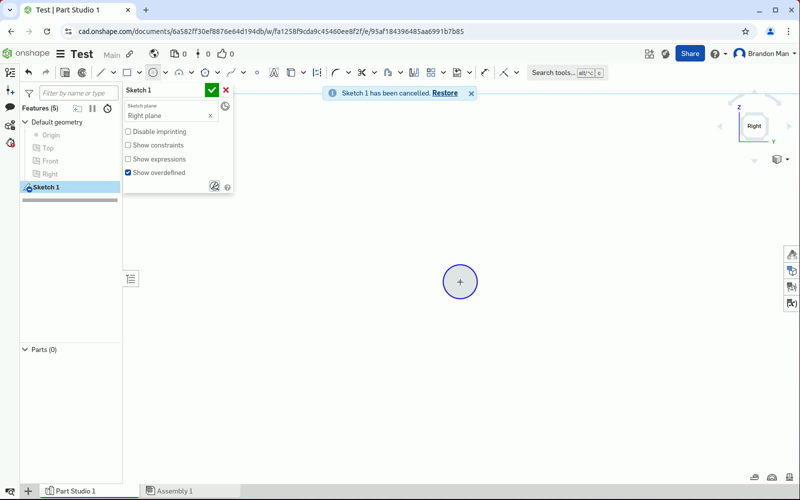
scroll(-6)
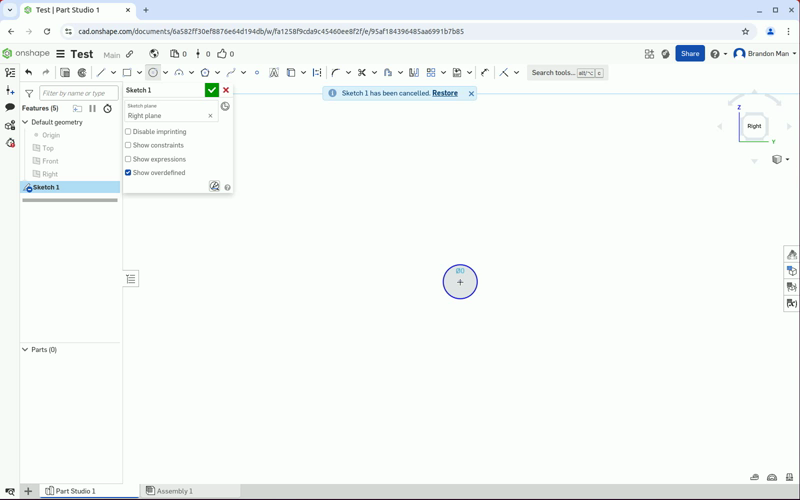
scroll(-6)
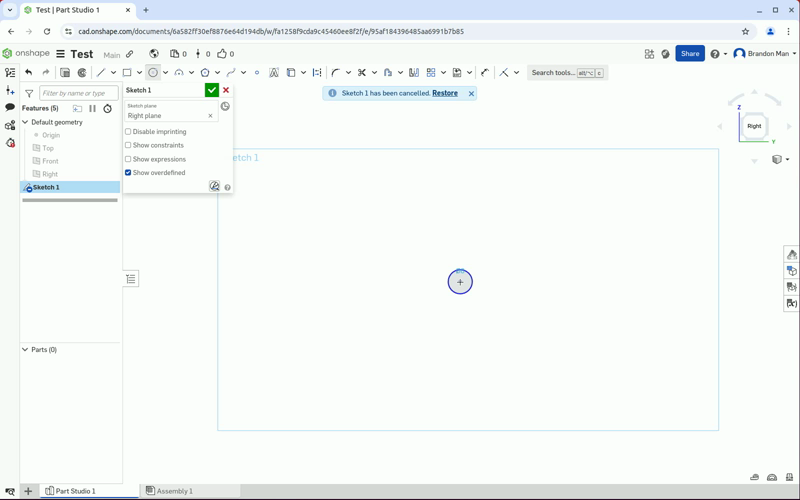
scroll(-6)
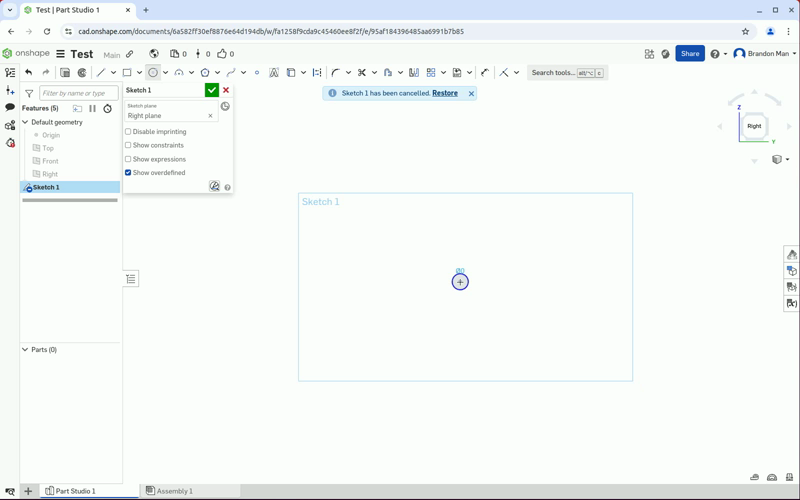
scroll(-6)
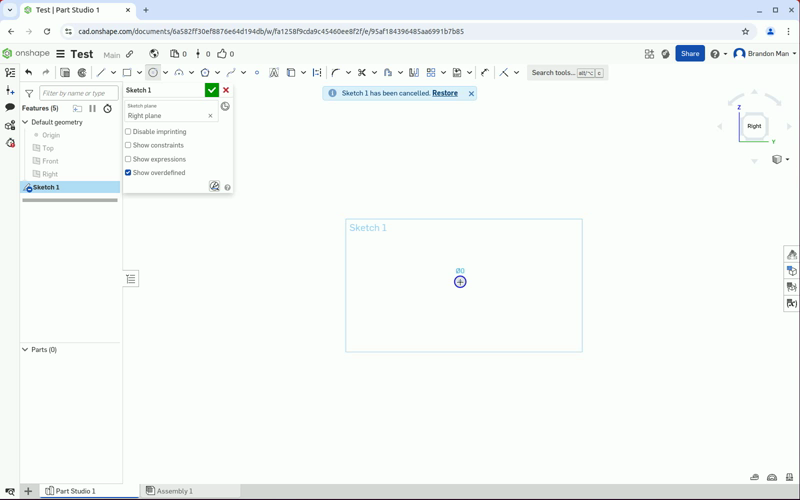
scroll(-6)
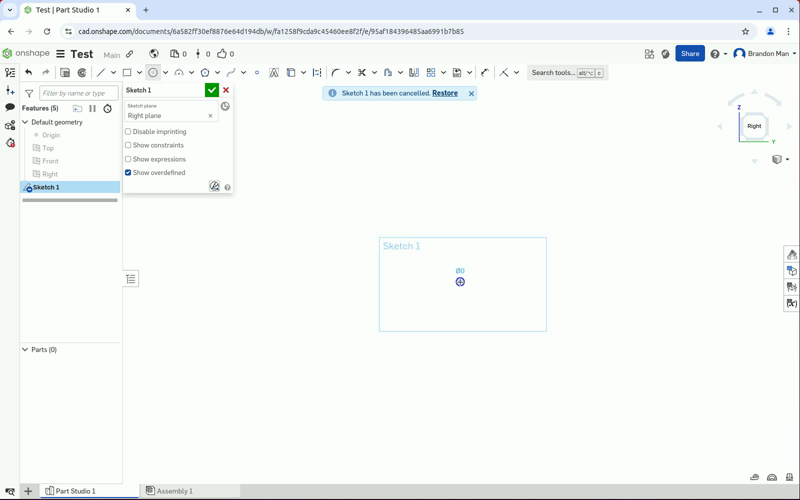
scroll(-6)
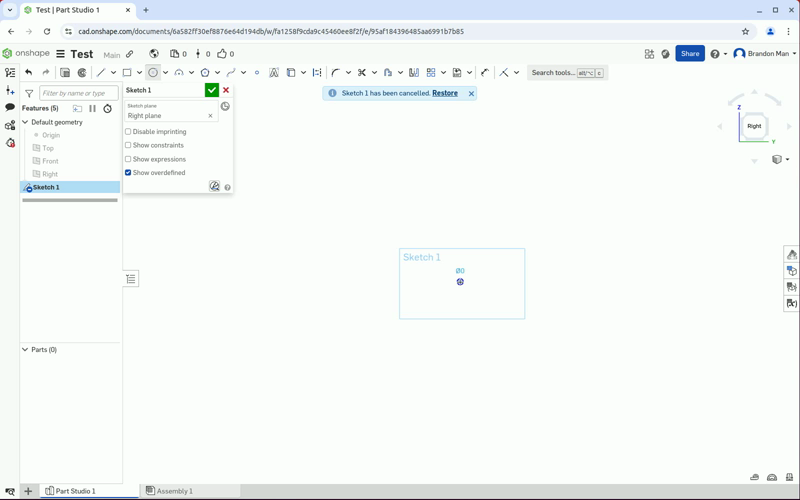
scroll(-6)
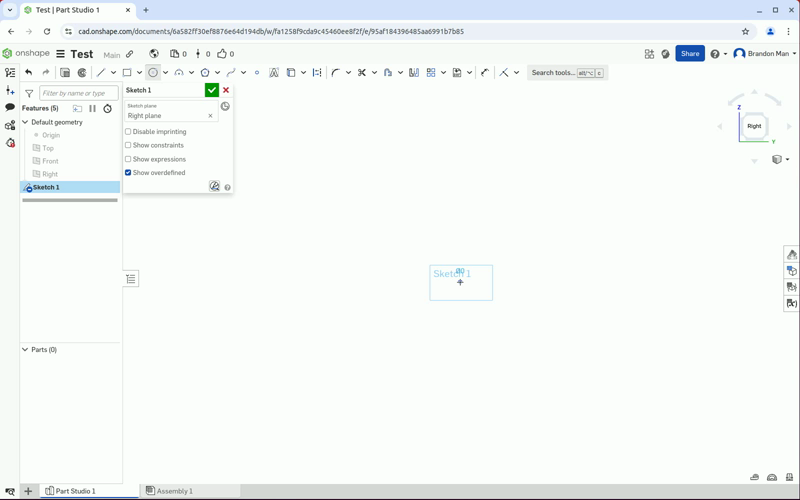
key_up(shift)
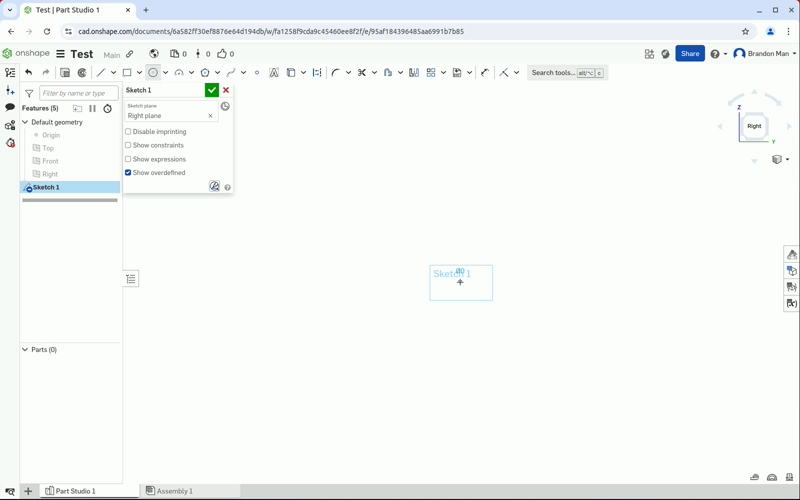
mouse_move(461, 281)
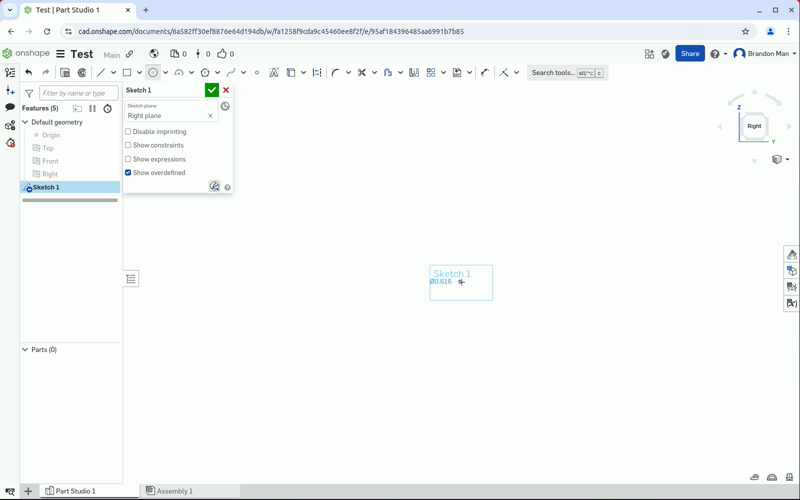
scroll(6)
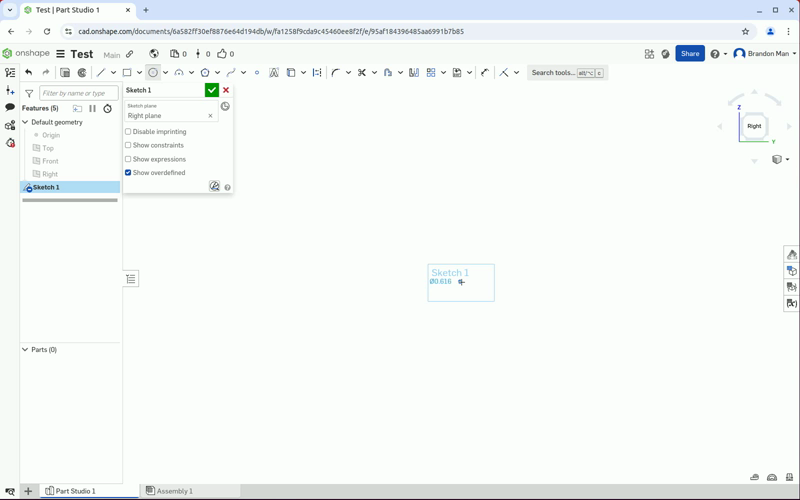
scroll(6)
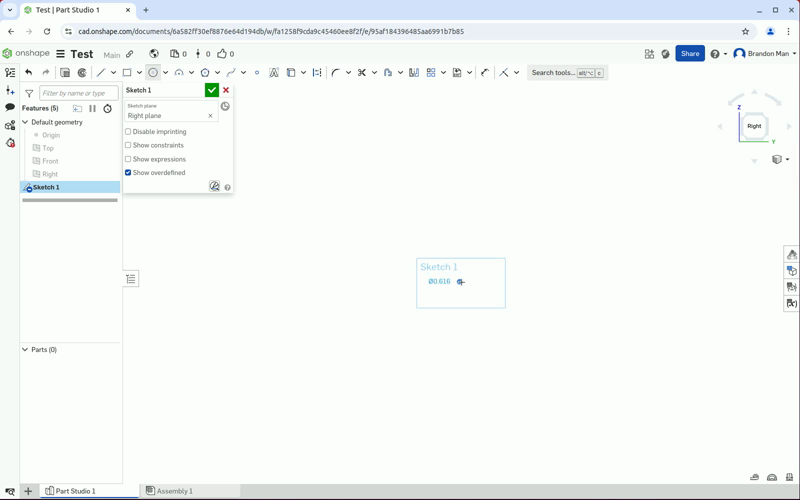
scroll(6)
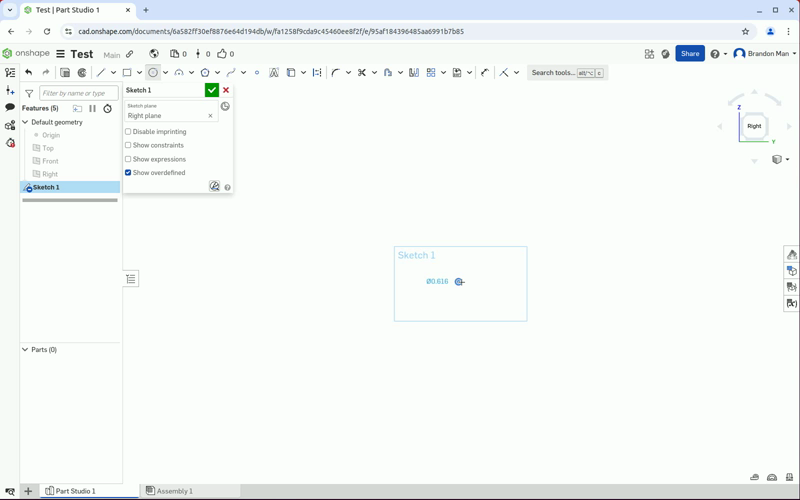
scroll(6)
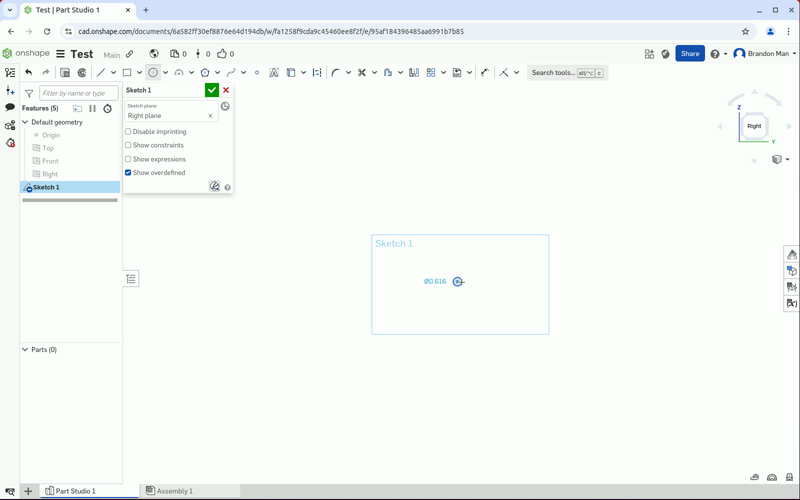
scroll(6)
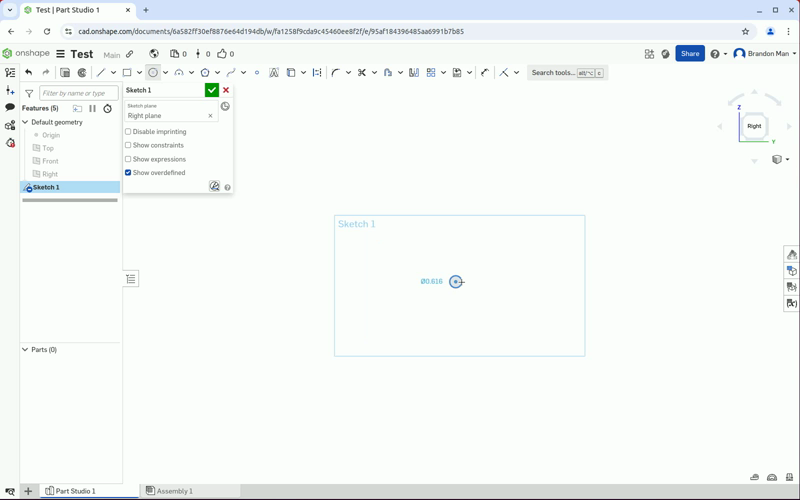
scroll(6)
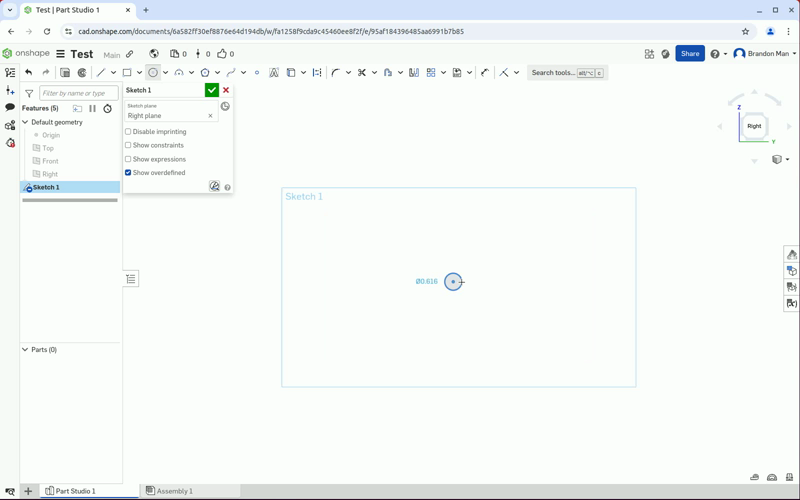
scroll(6)
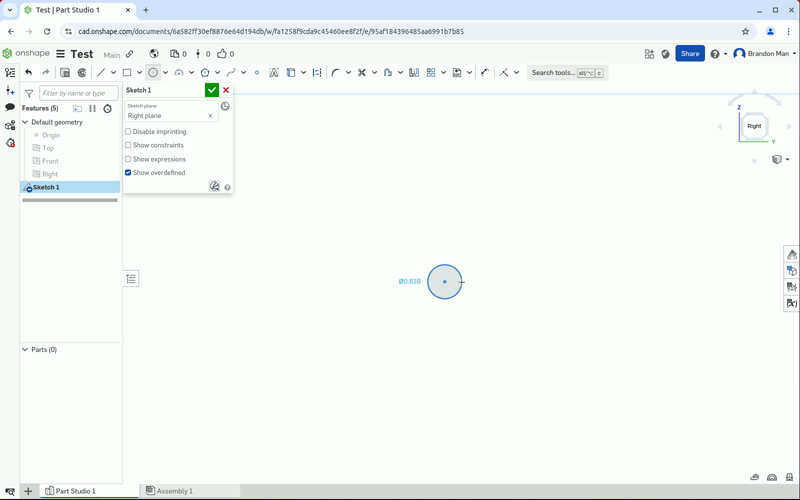
click(461, 281)
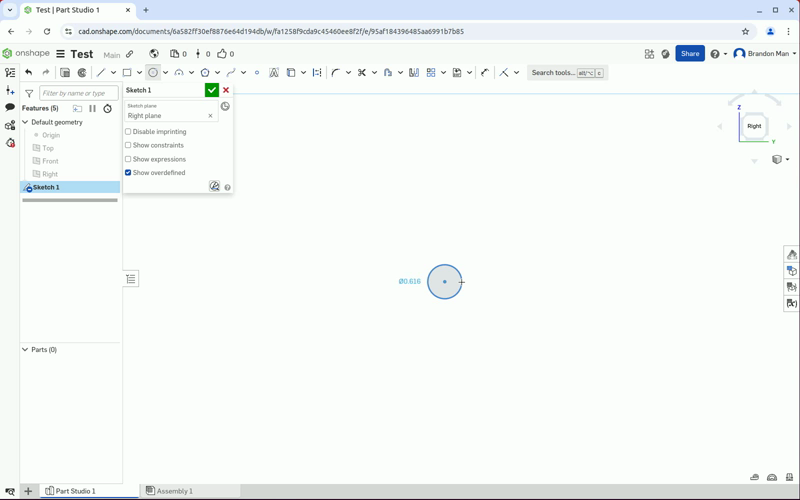
scroll(-6)
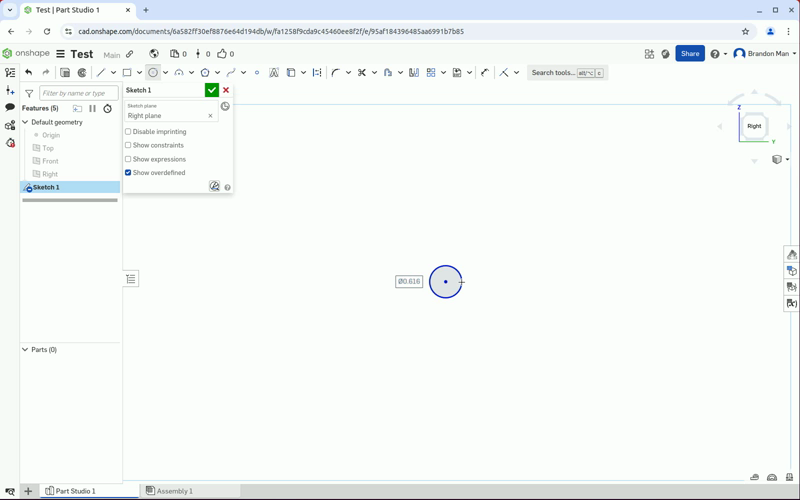
scroll(-6)
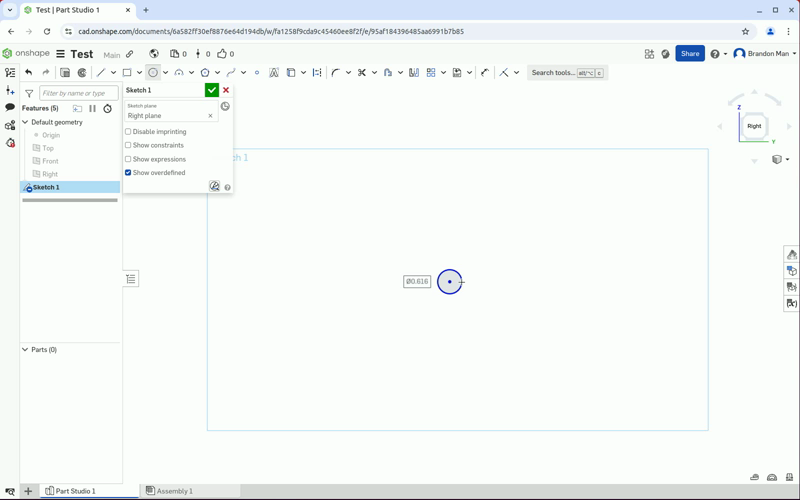
scroll(-6)
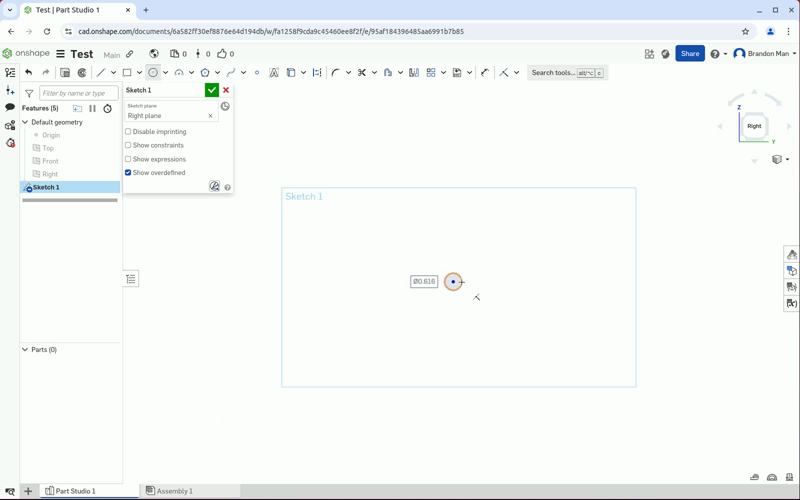
scroll(-6)
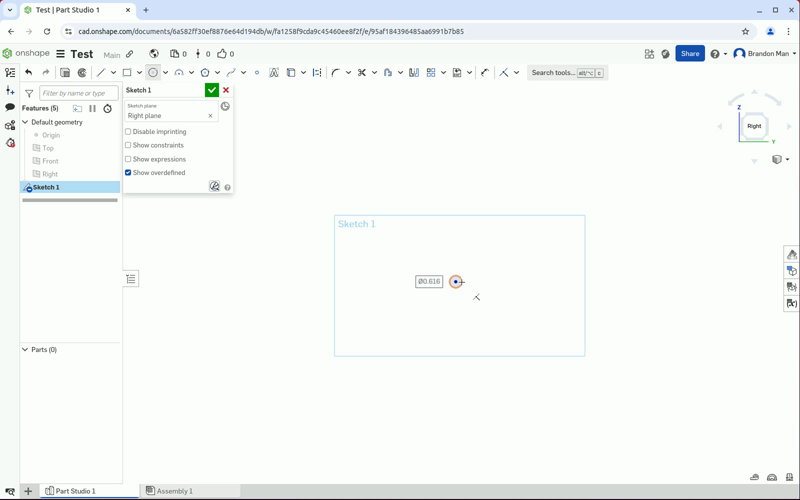
scroll(-6)
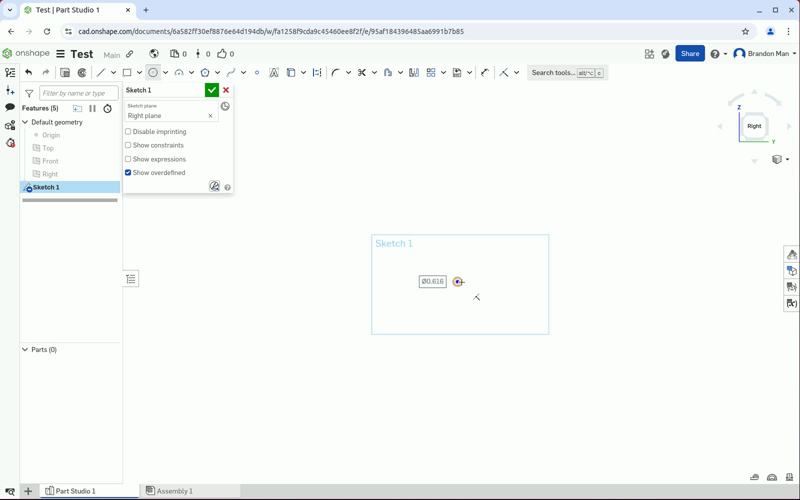
scroll(-6)
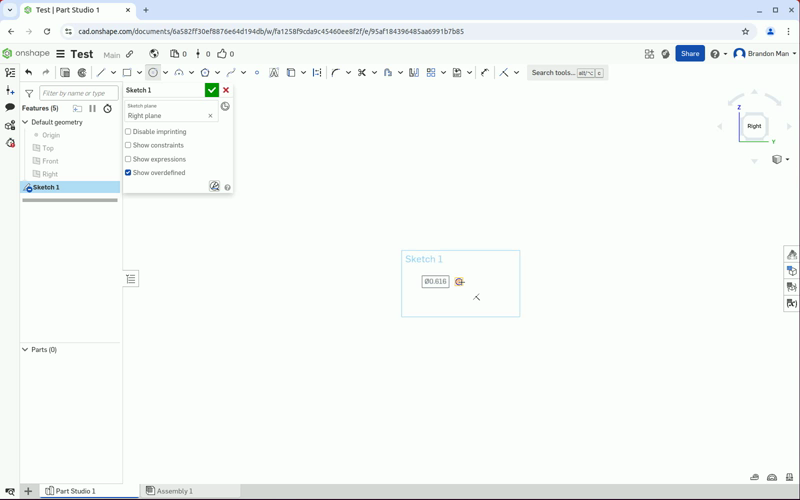
scroll(-6)
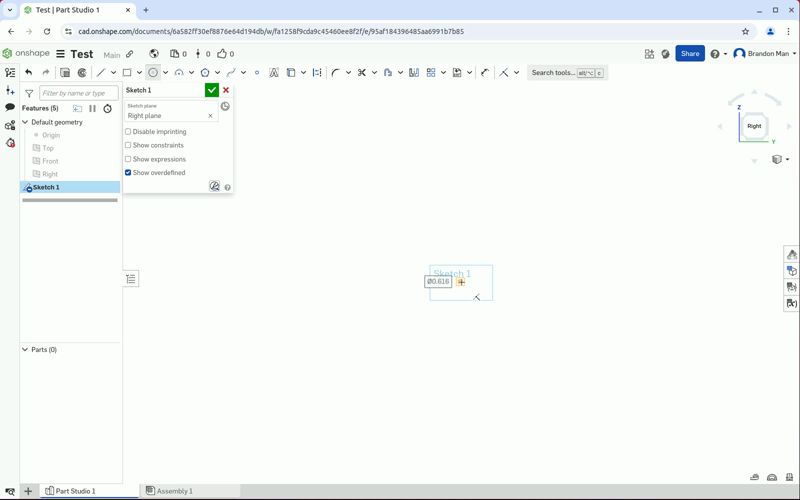
key(esc)
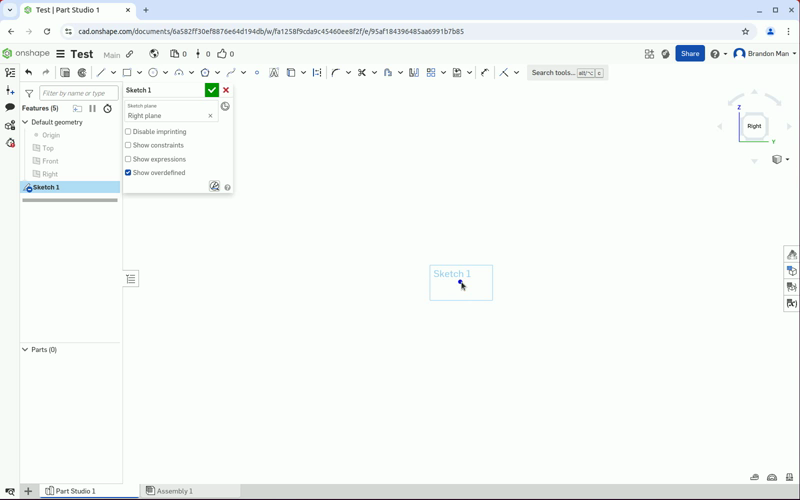
mouse_move(460, 283)
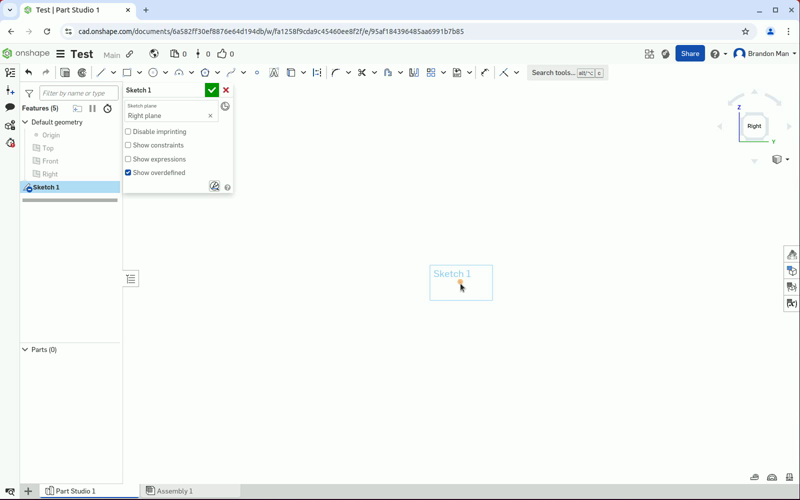
scroll(6)
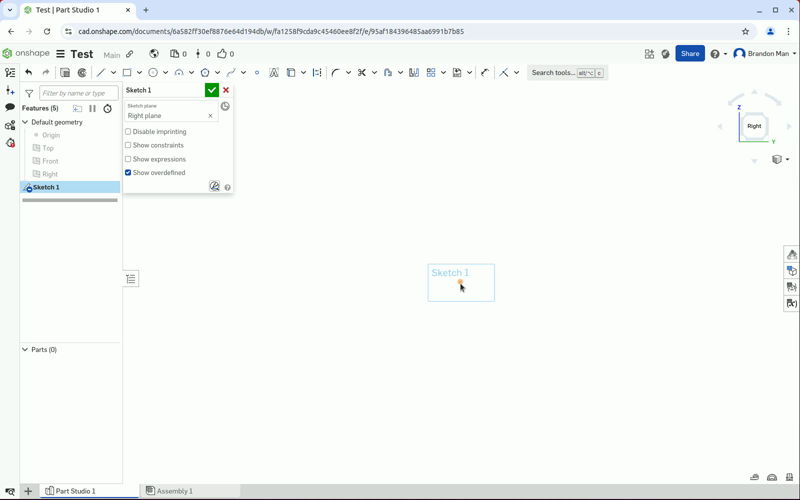
scroll(6)
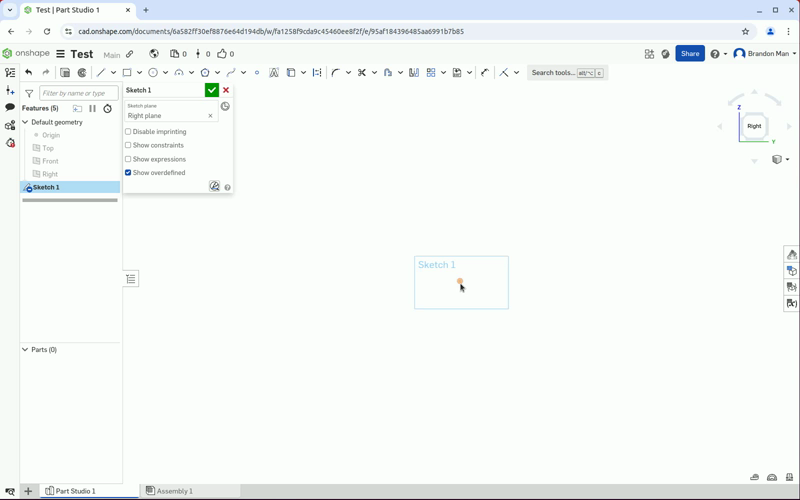
scroll(6)
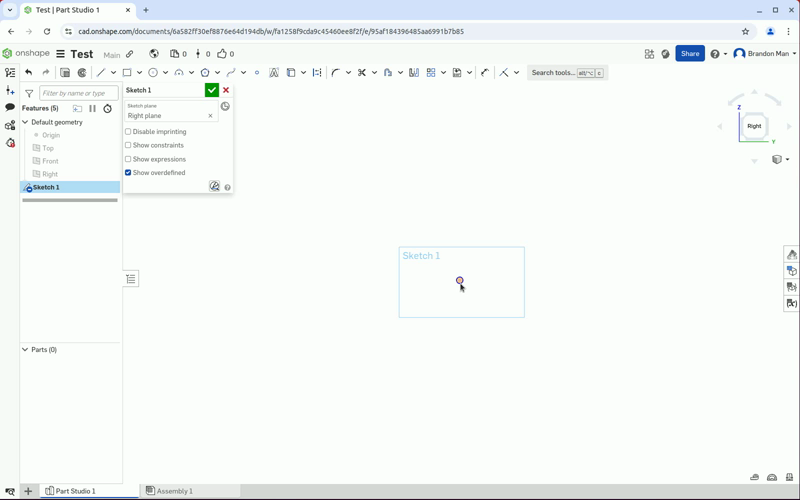
scroll(6)
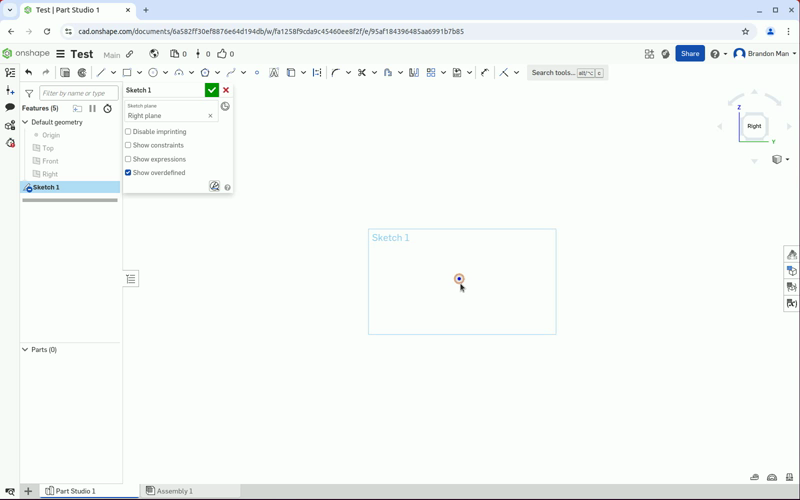
scroll(6)
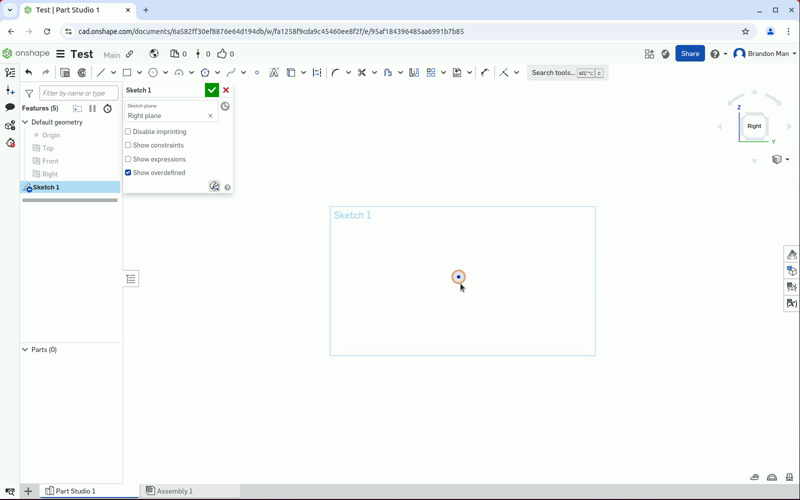
scroll(6)
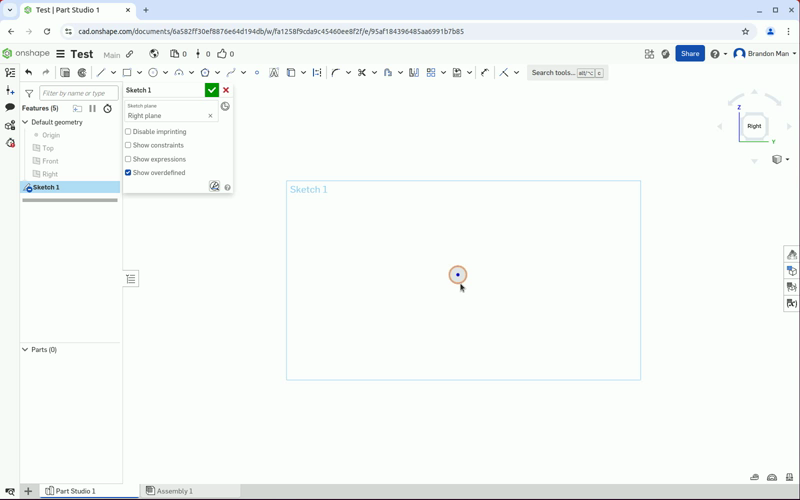
scroll(6)
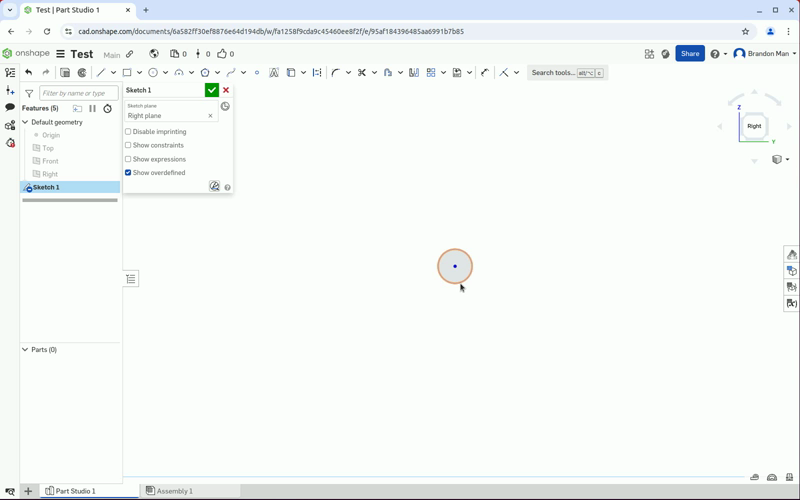
click(460, 283)
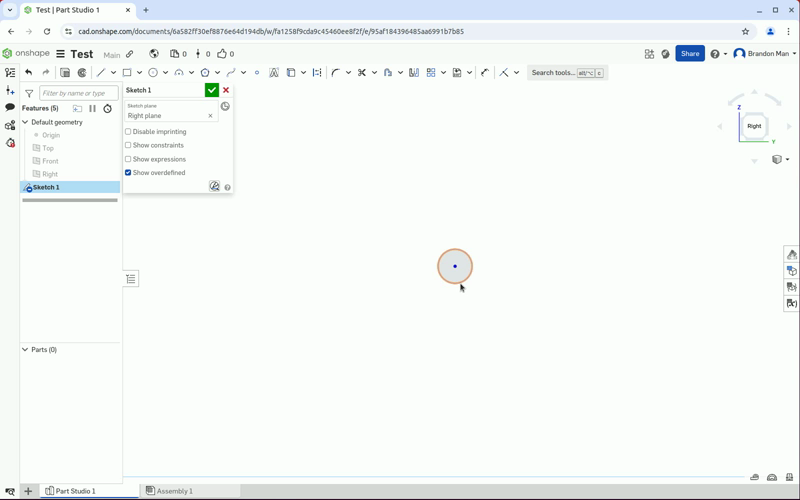
scroll(-6)
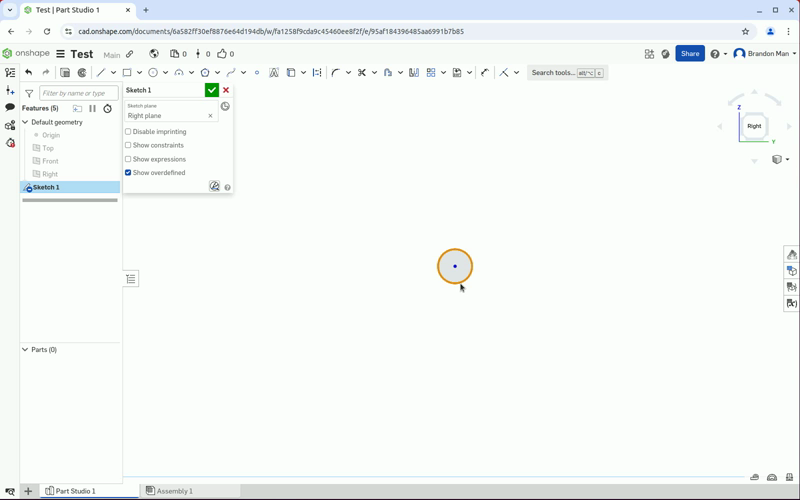
scroll(-6)
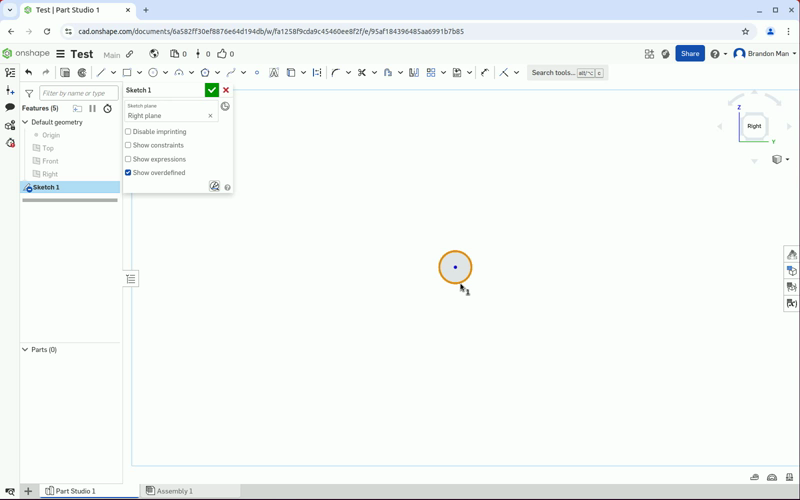
scroll(-6)
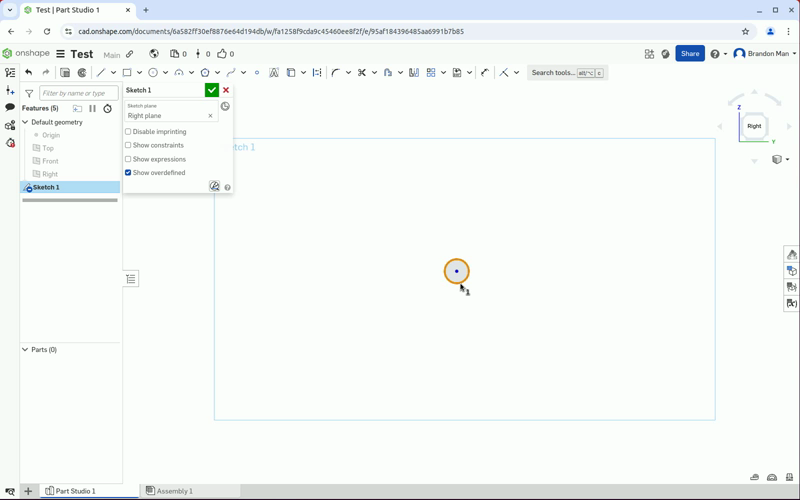
scroll(-6)
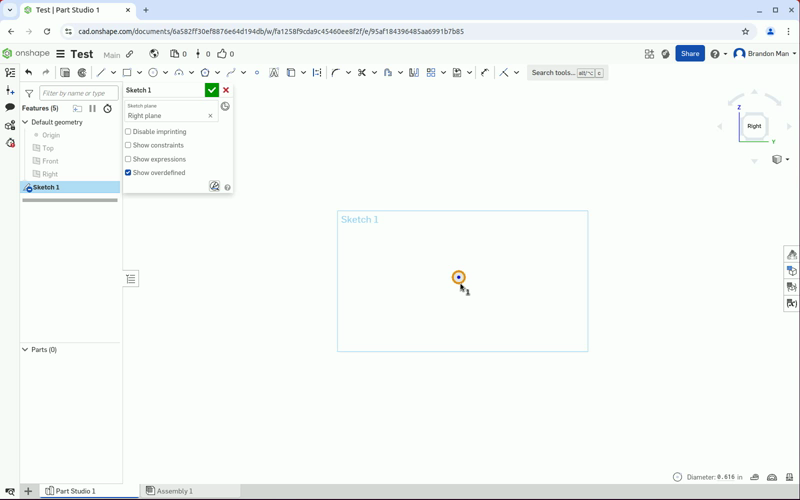
scroll(-6)
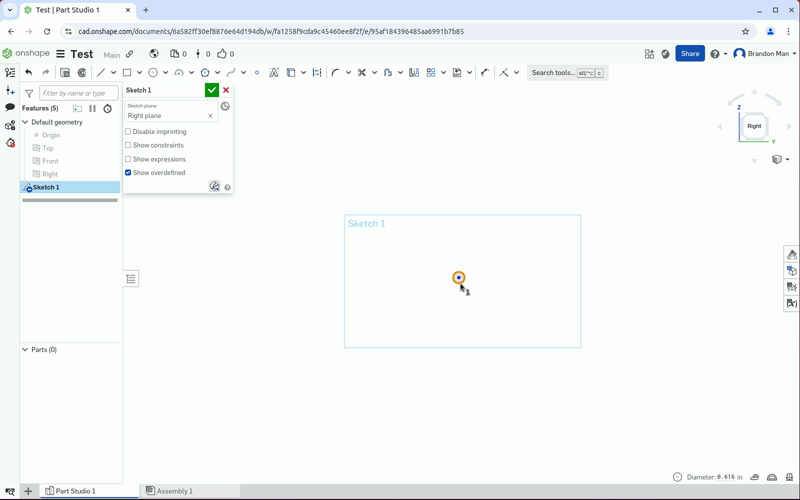
scroll(-6)
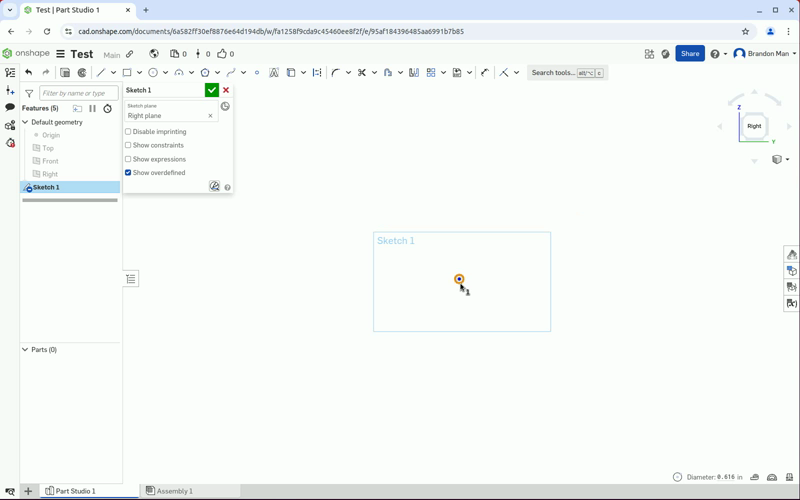
scroll(-6)
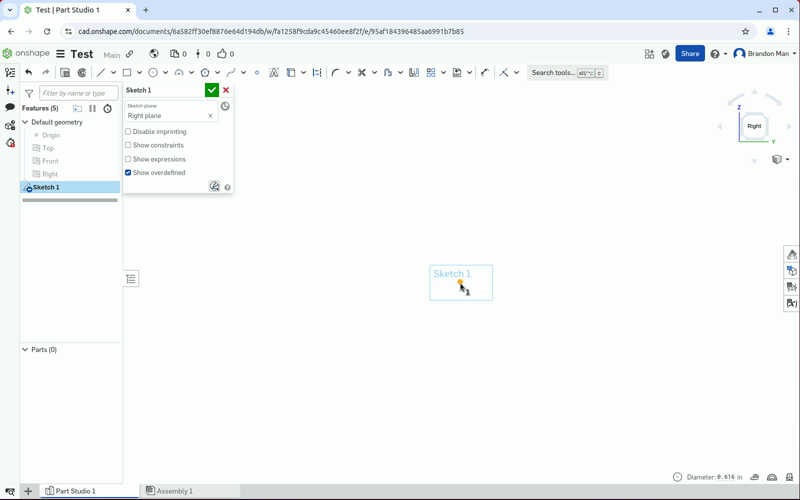
mouse_move(73, 352)
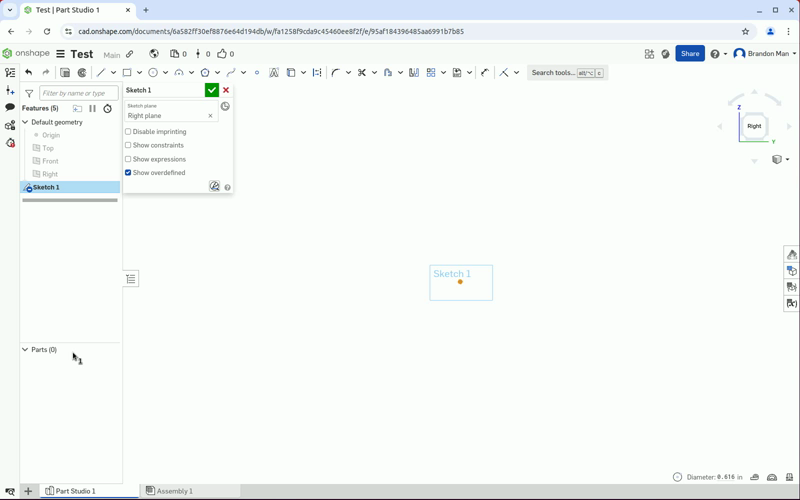
key(shift+y)
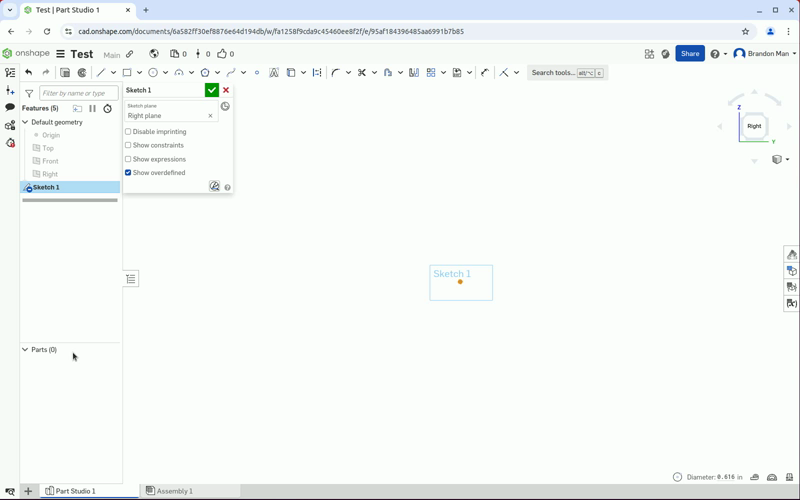
key(shift+e)
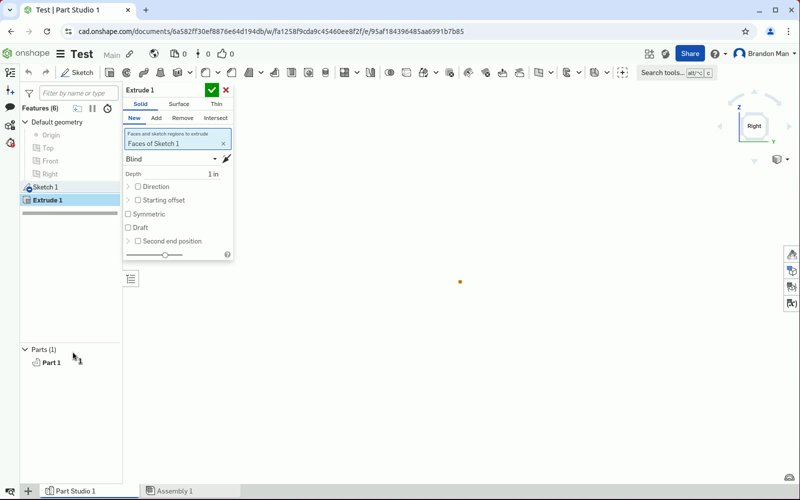
mouse_move(143, 106)
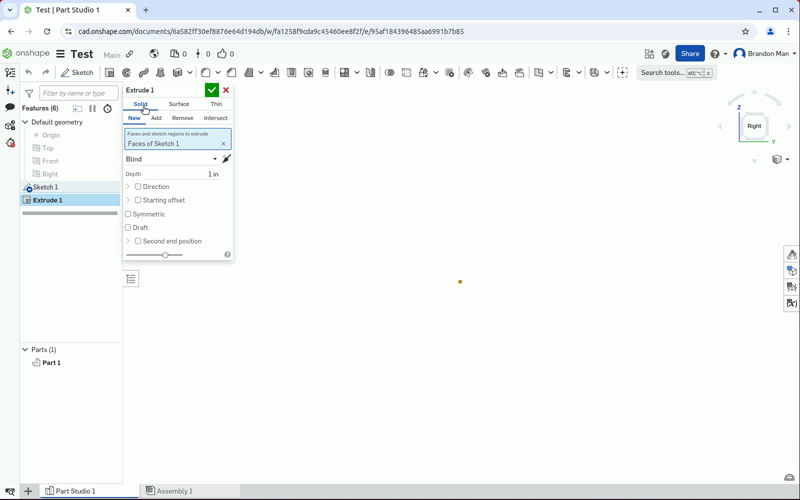
click(143, 106)
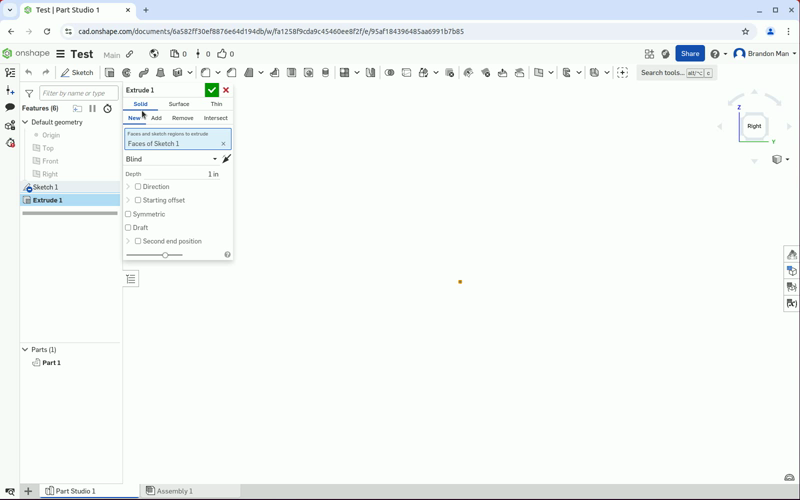
mouse_move(137, 120)
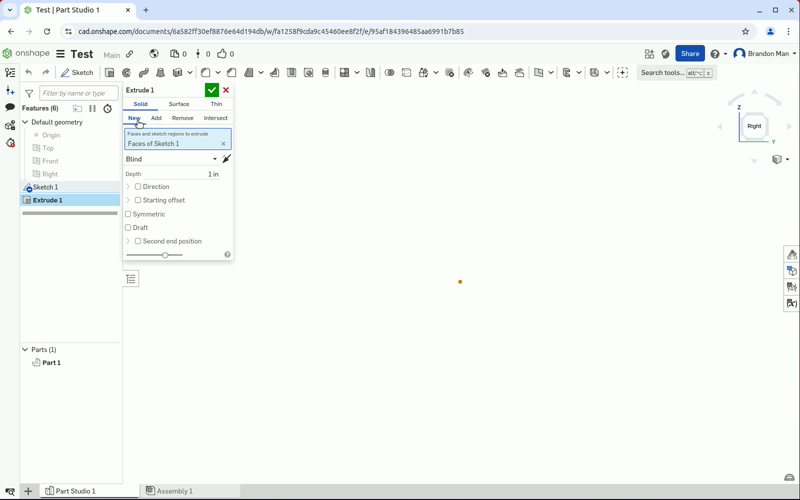
click(137, 120)
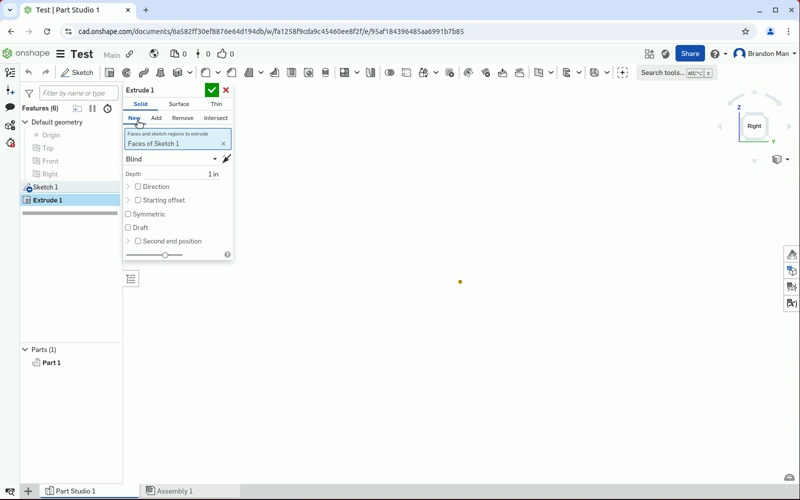
key(tab, 4)
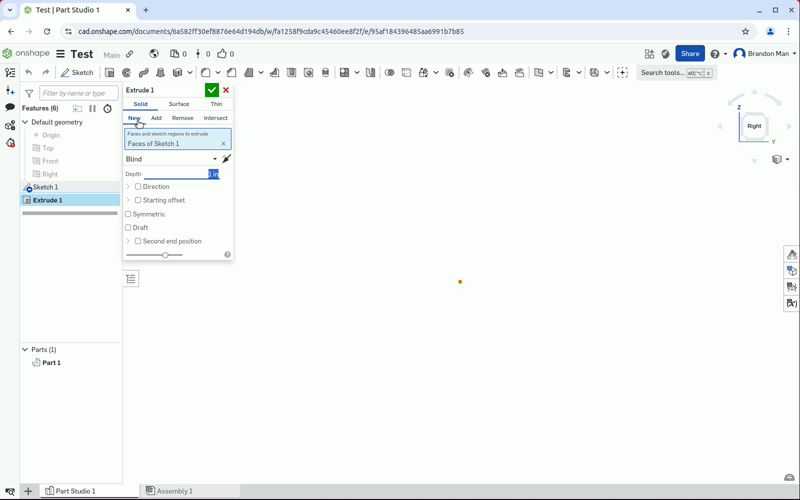
text(4.814)
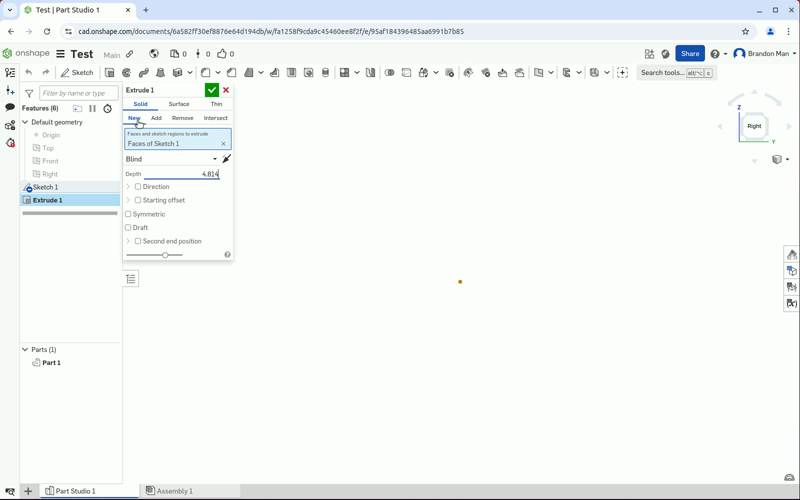
key(enter)
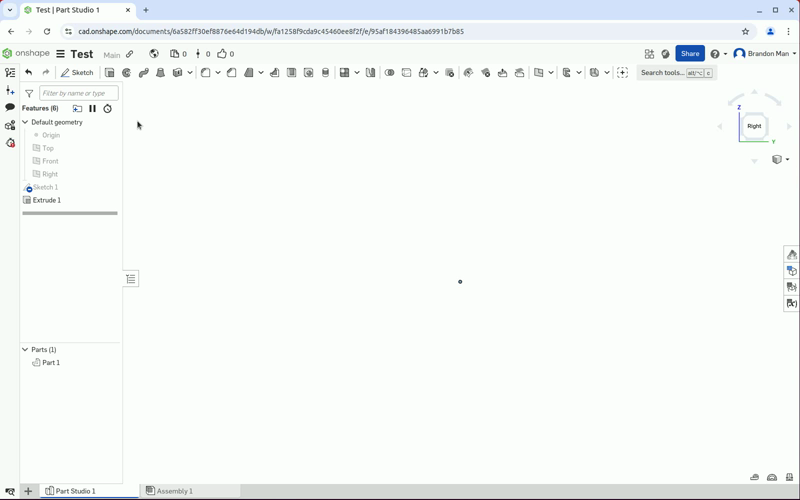
key(shift+h)
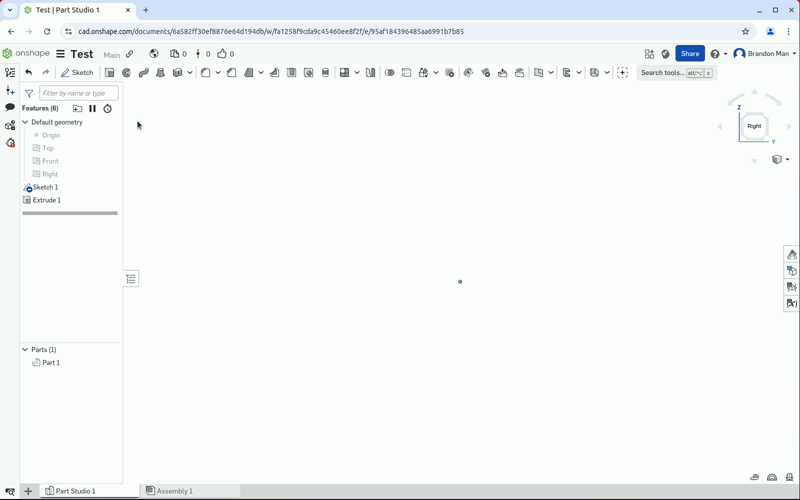
key(shift+h)
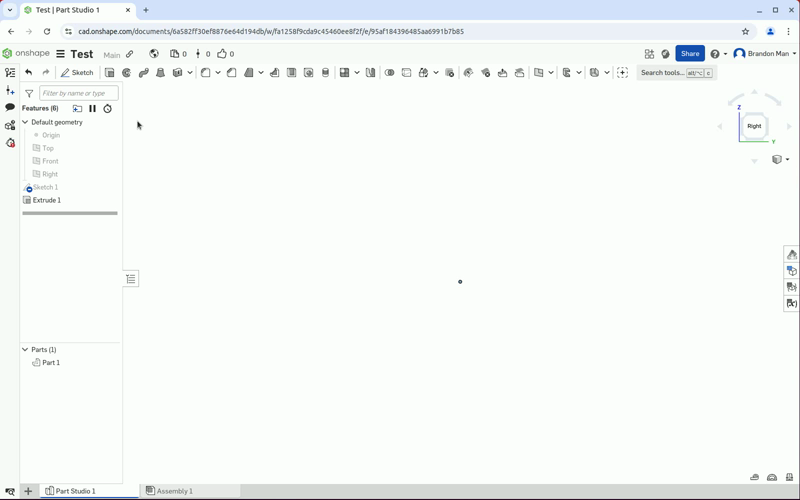
mouse_move(73, 189)
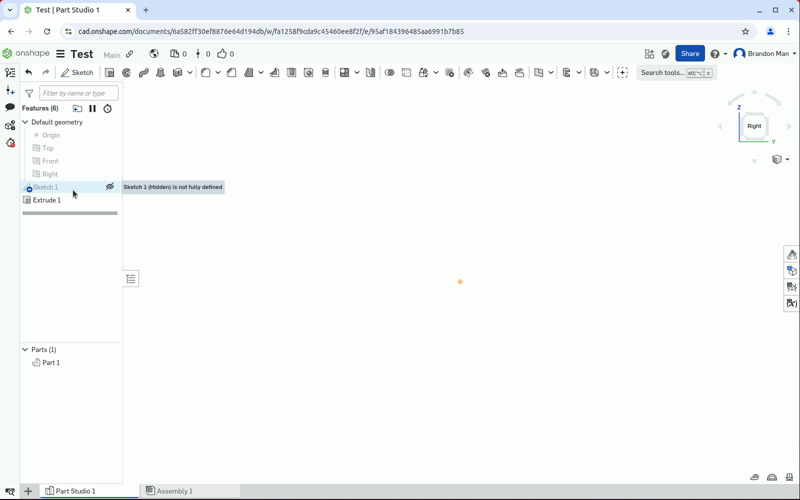
click(73, 189)
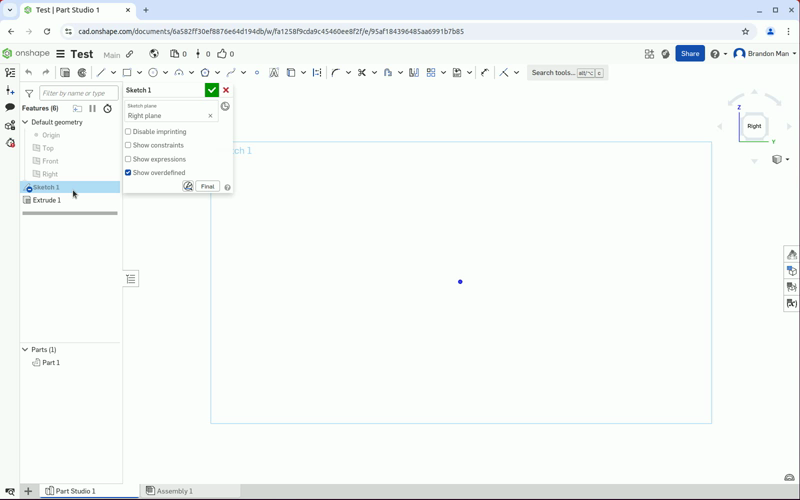
mouse_move(229, 92)
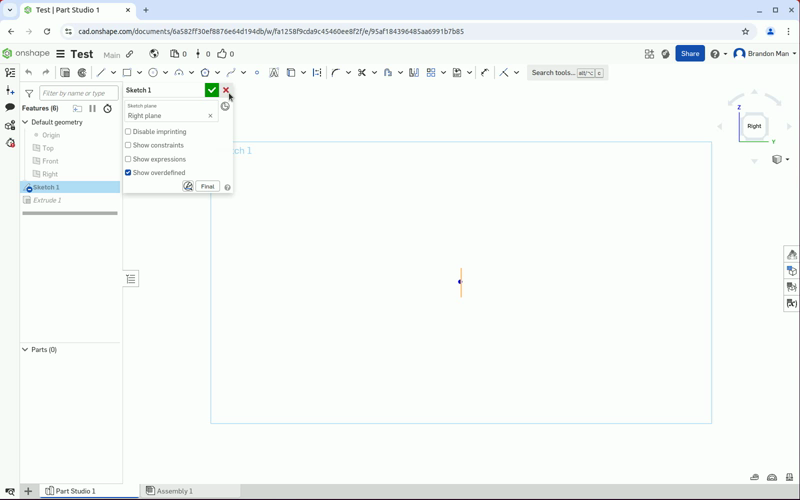
click(229, 92)
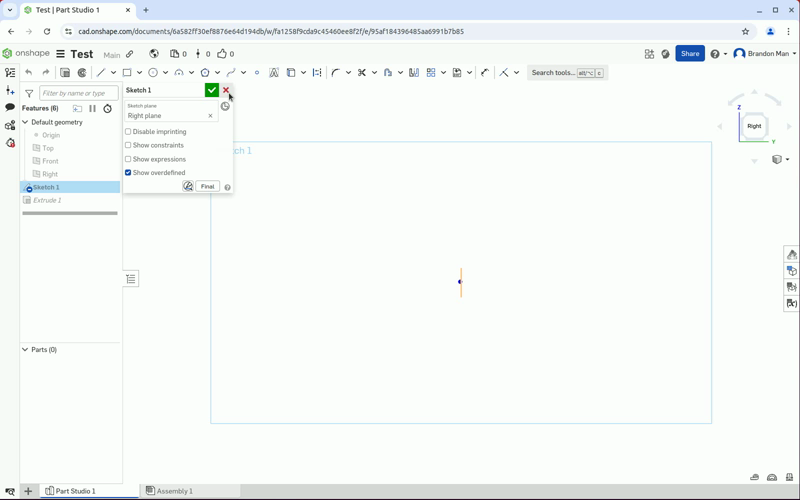
key(shift+s)
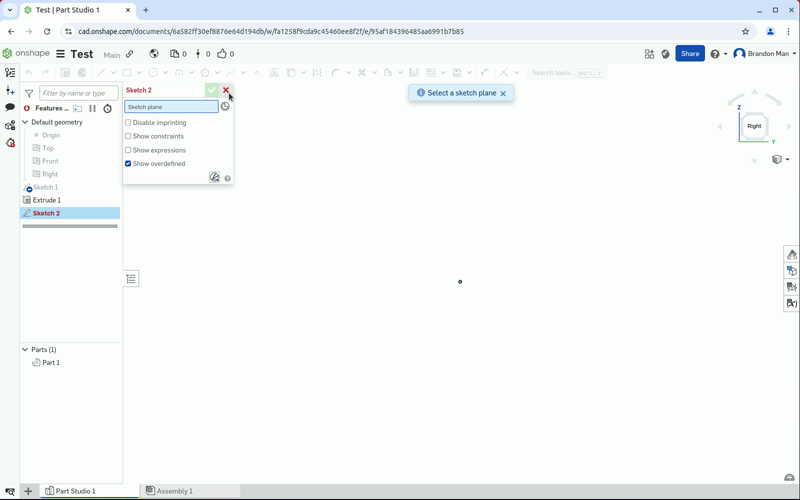
mouse_move(73, 176)
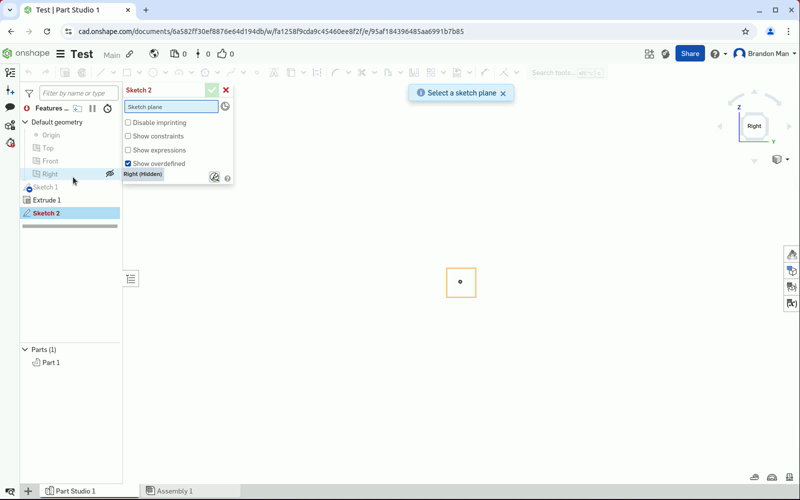
click(73, 176)
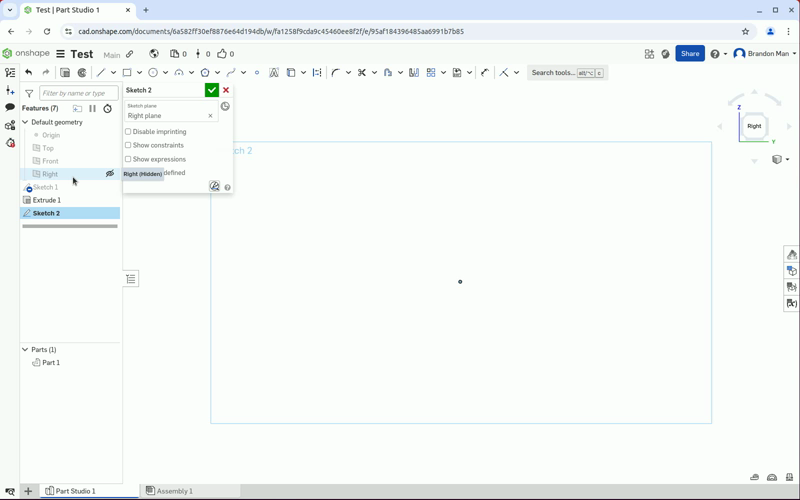
mouse_move(73, 352)
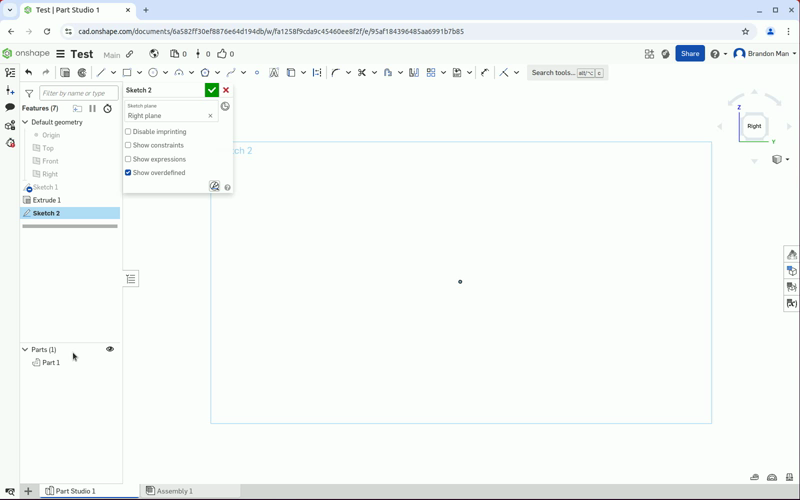
key(y)
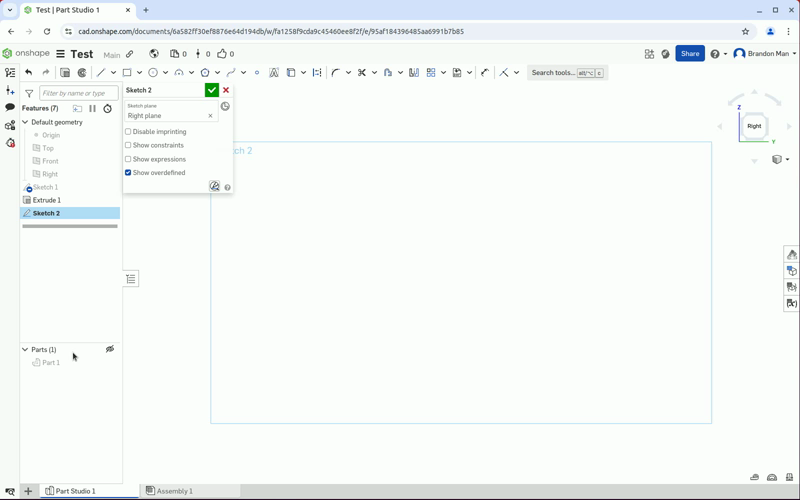
key(l)
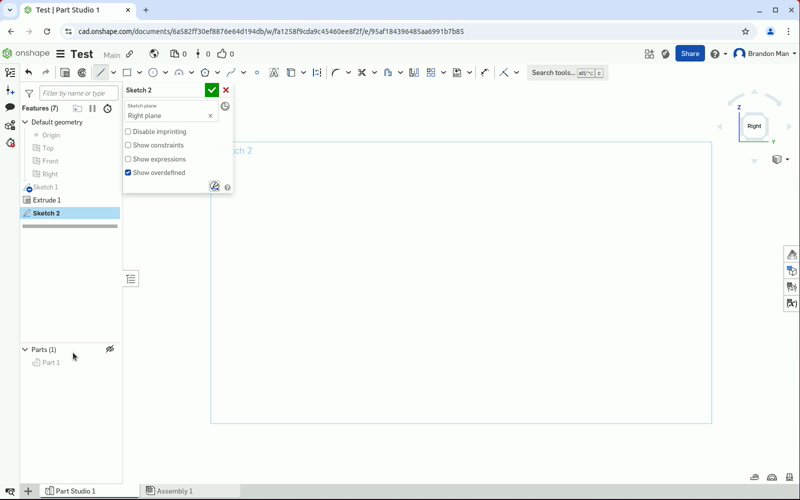
key_down(shift)
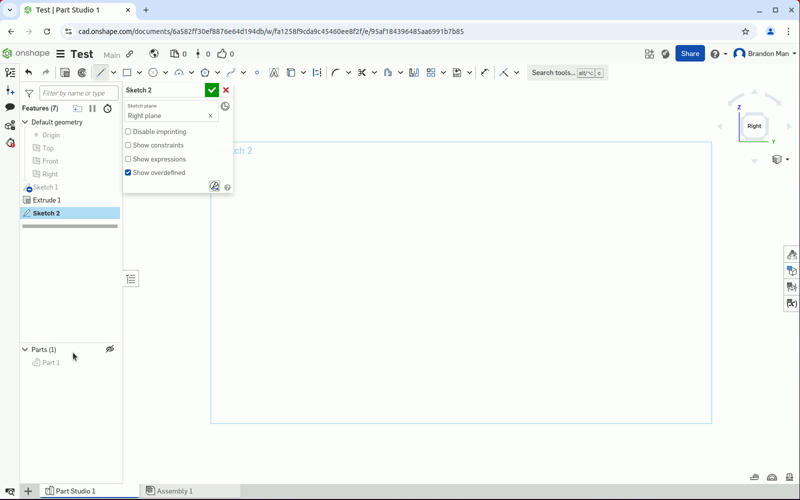
mouse_move(451, 288)
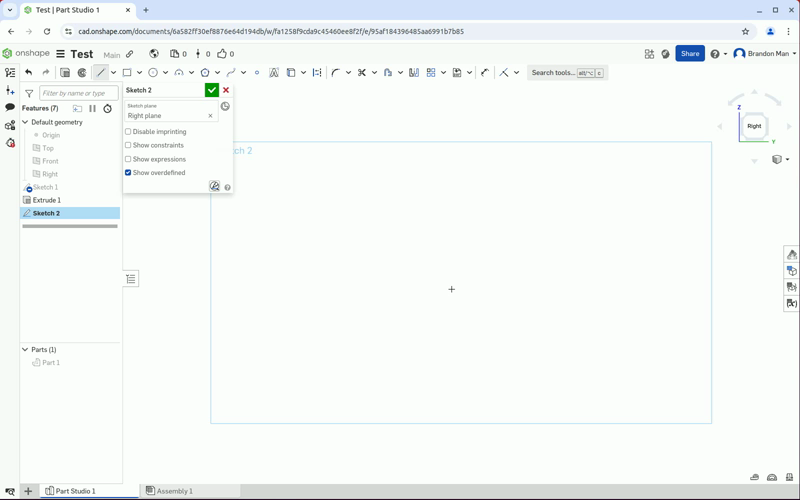
click(451, 288)
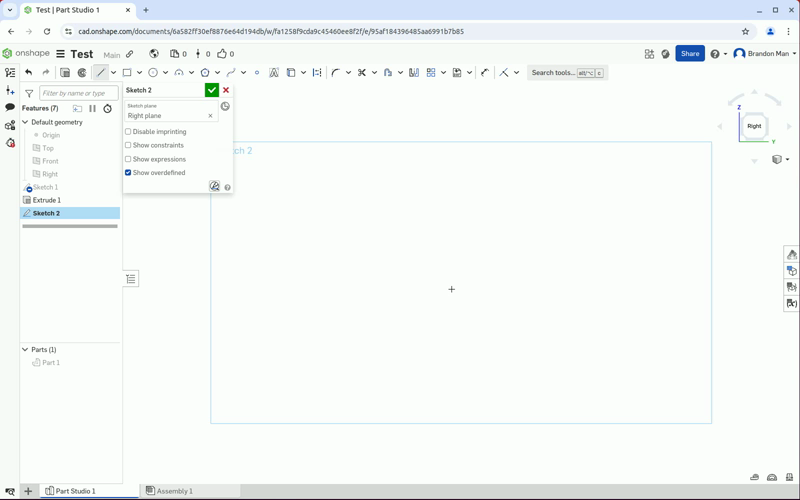
key_up(shift)
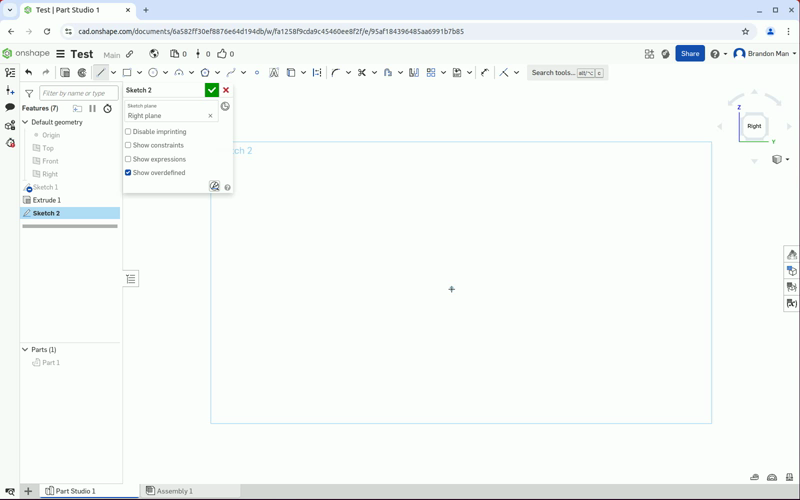
key_down(shift)
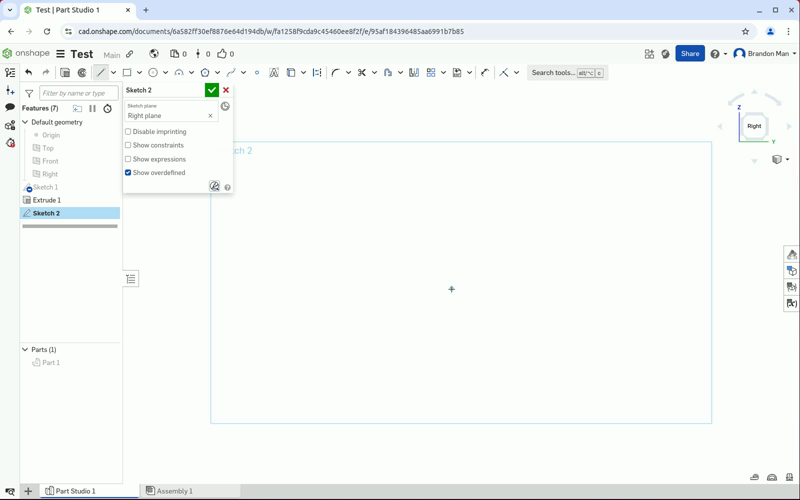
mouse_move(481, 288)
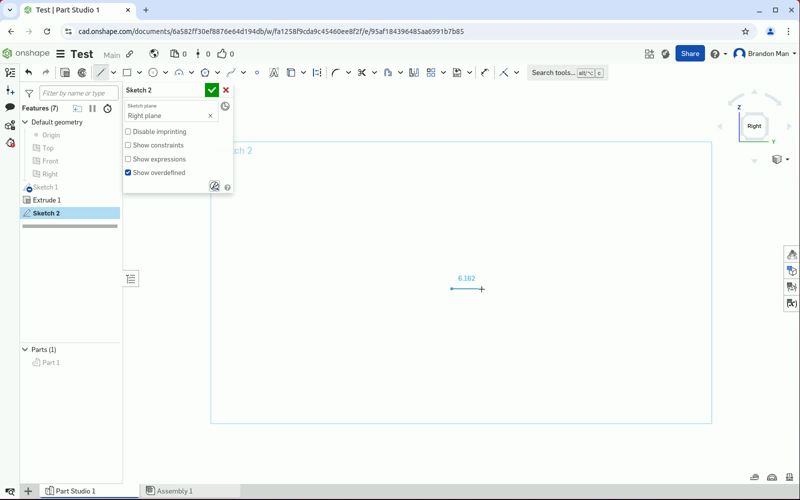
mouse_move(470, 288)
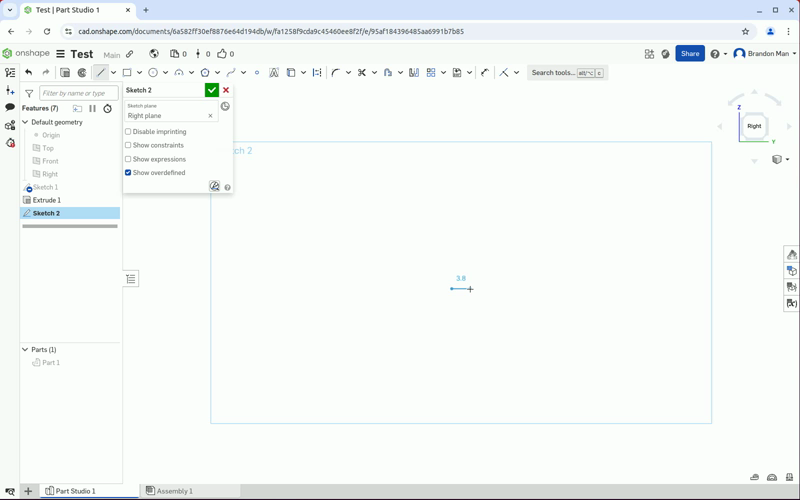
click(470, 288)
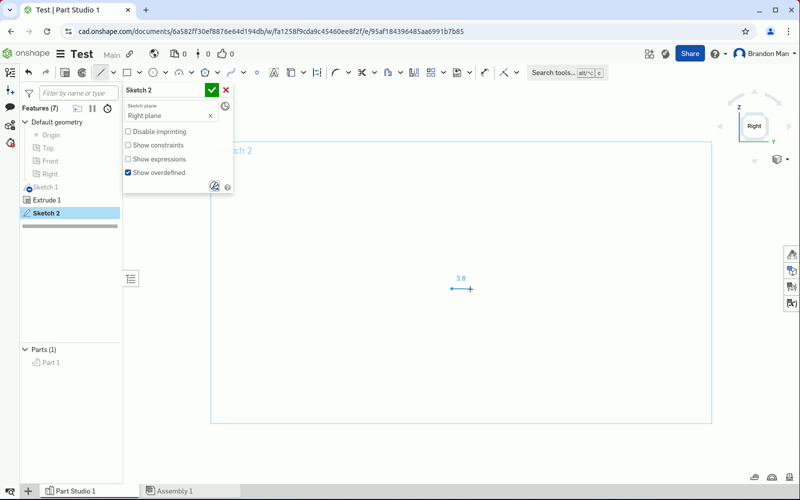
key_up(shift)
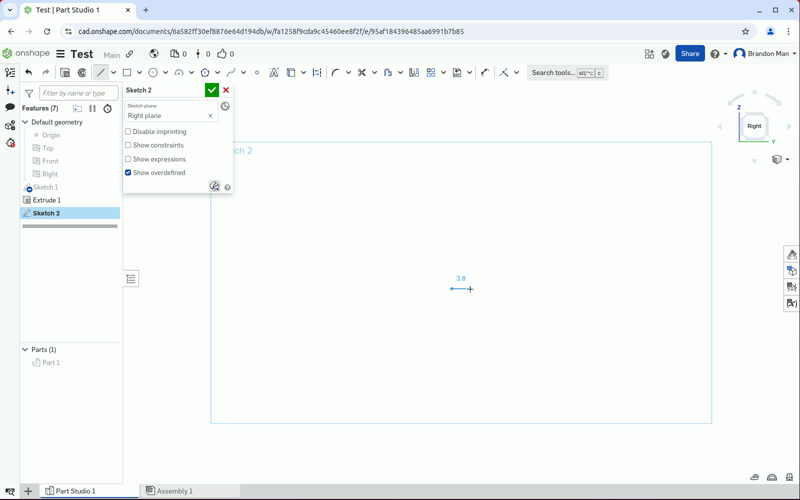
key_down(shift)
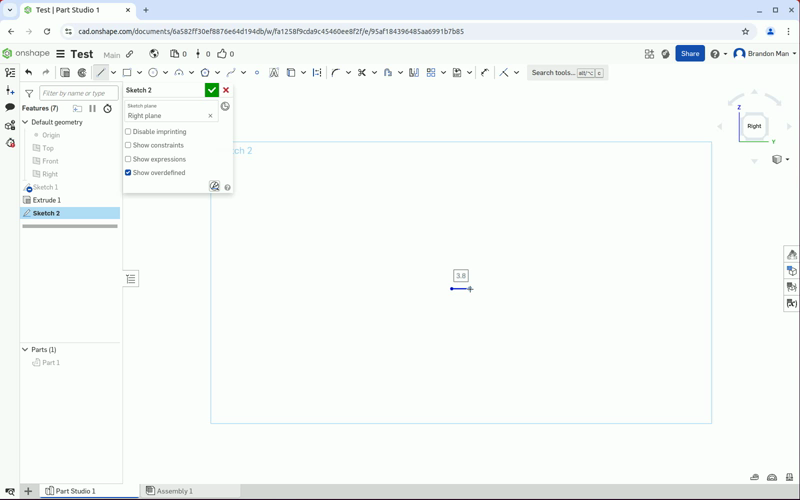
mouse_move(500, 288)
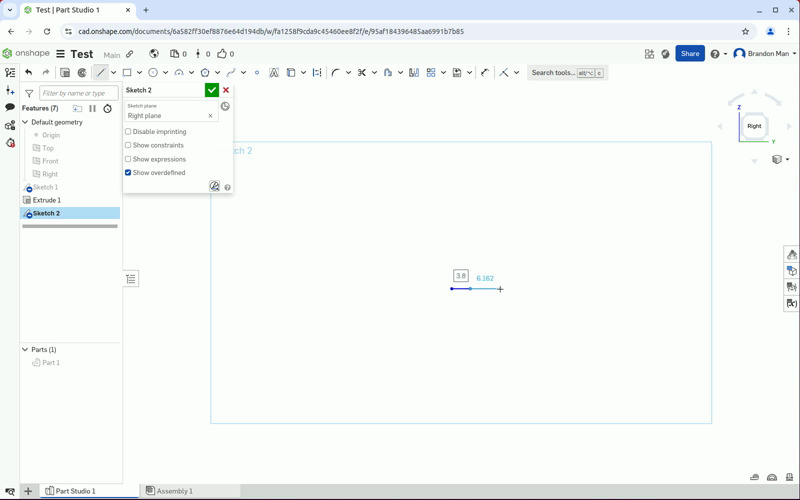
mouse_move(470, 264)
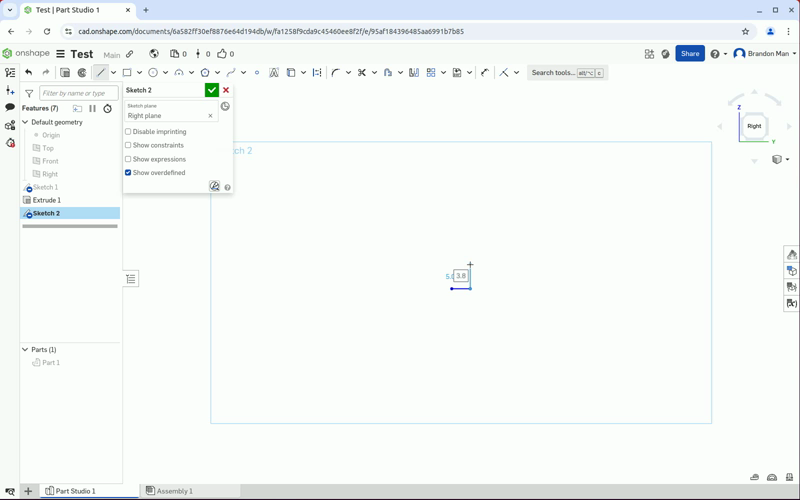
click(470, 264)
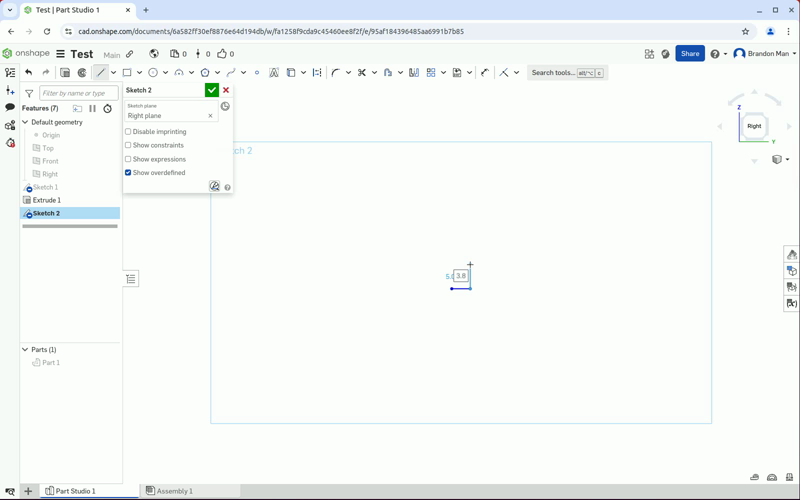
key_up(shift)
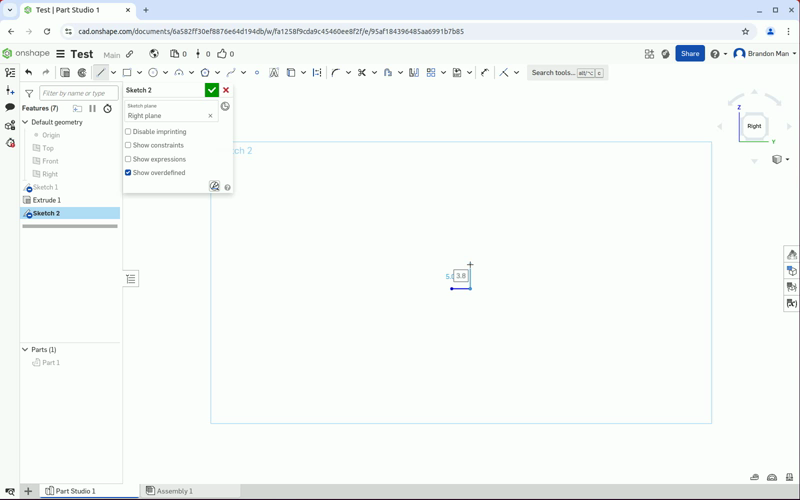
key_down(shift)
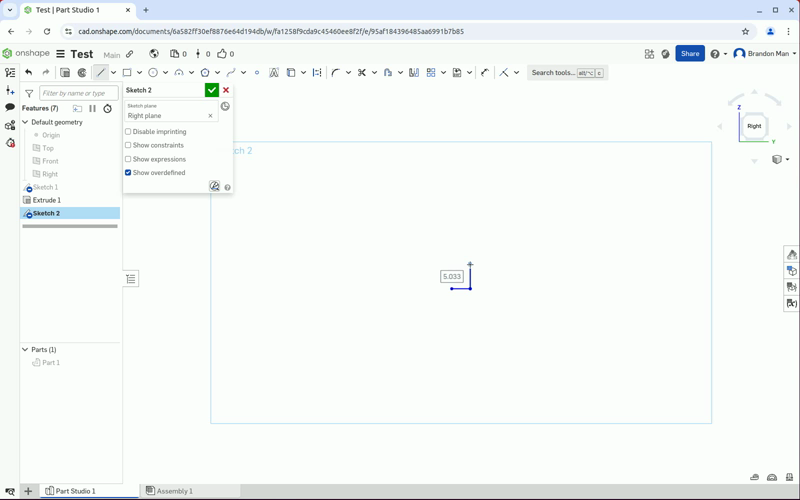
mouse_move(500, 264)
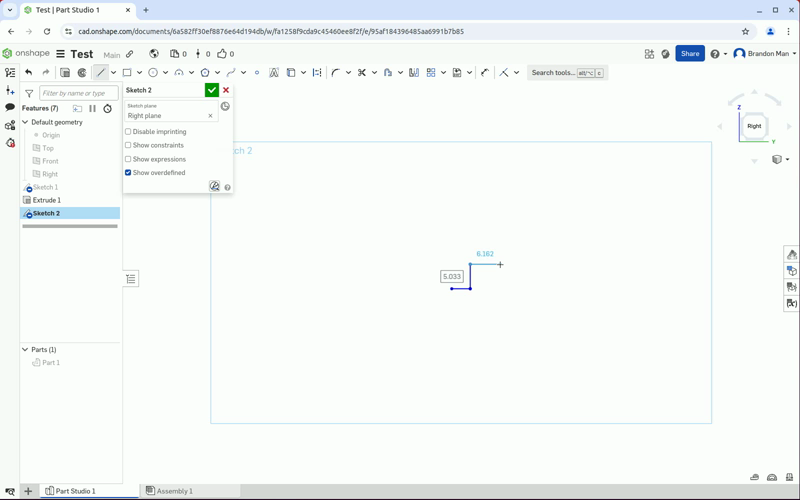
mouse_move(451, 264)
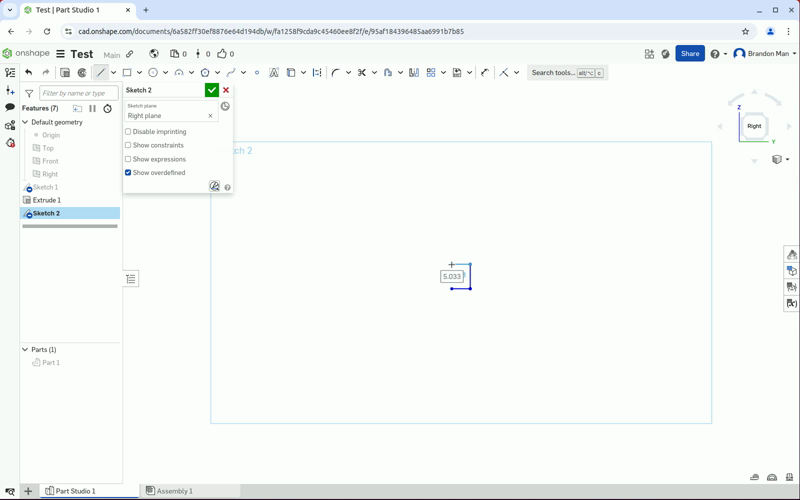
click(451, 264)
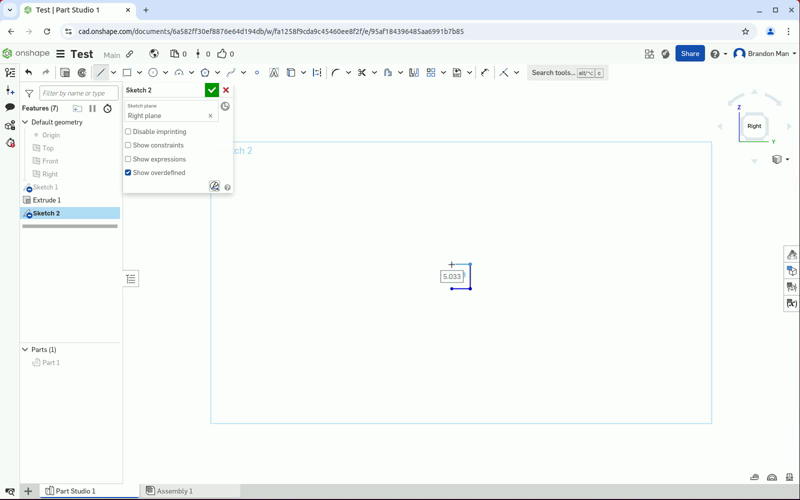
key_up(shift)
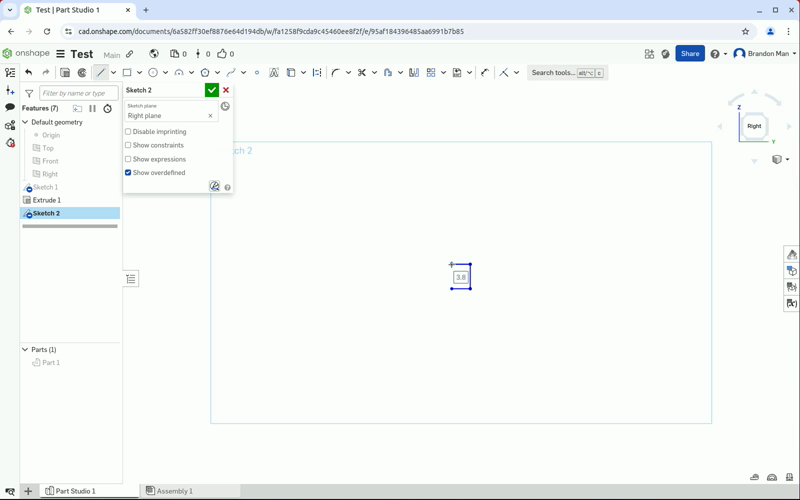
mouse_move(481, 264)
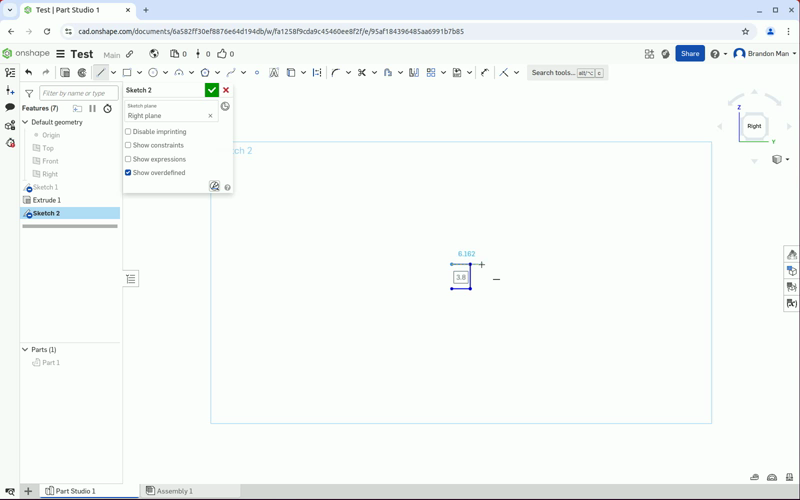
key_down(shift)
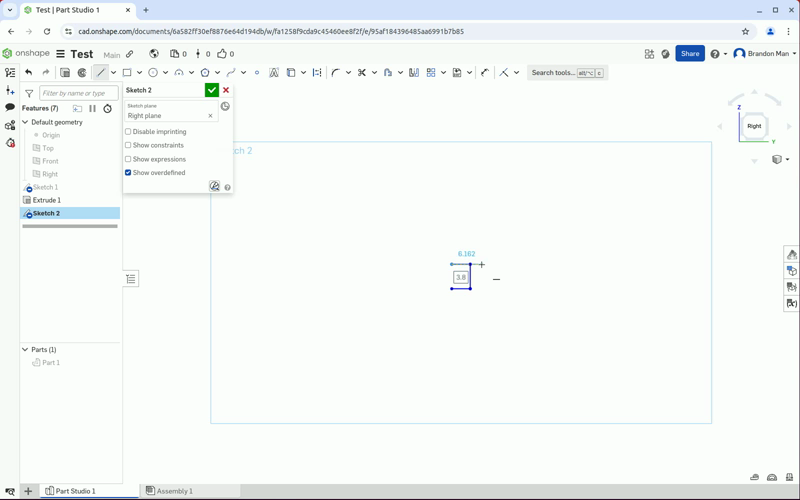
mouse_move(451, 288)
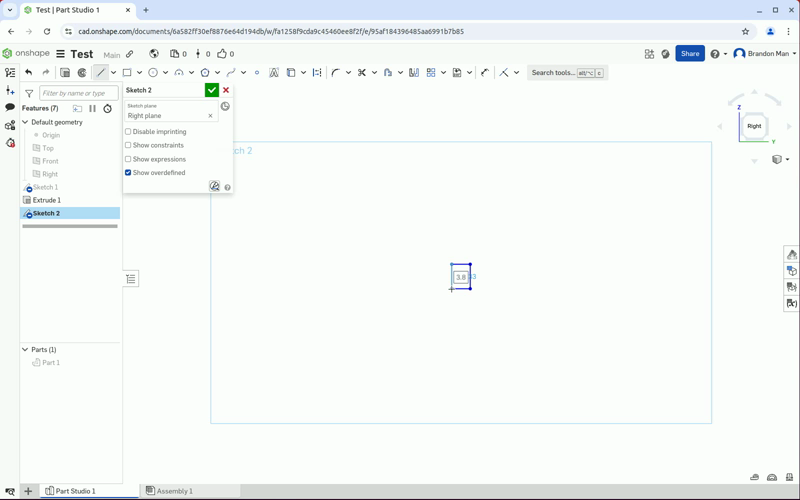
key_up(shift)
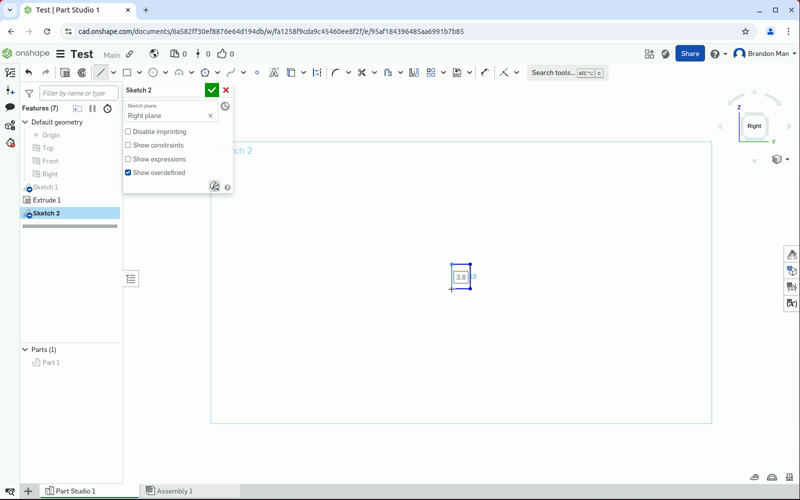
click(451, 288)
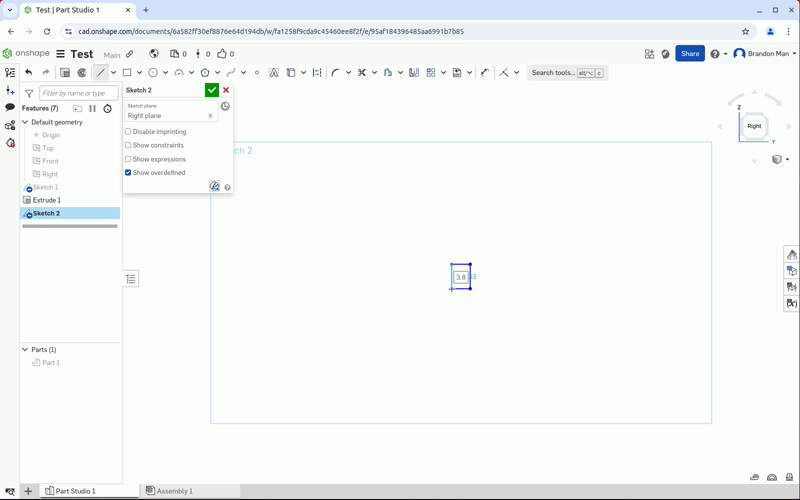
key(esc)
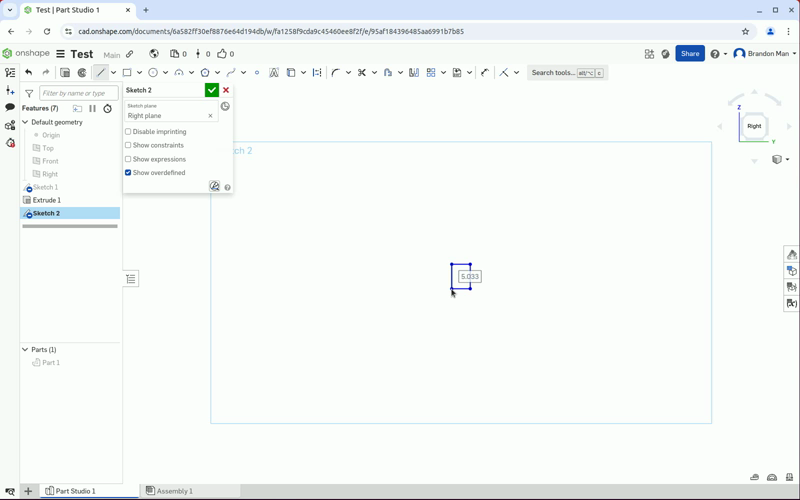
mouse_move(469, 283)
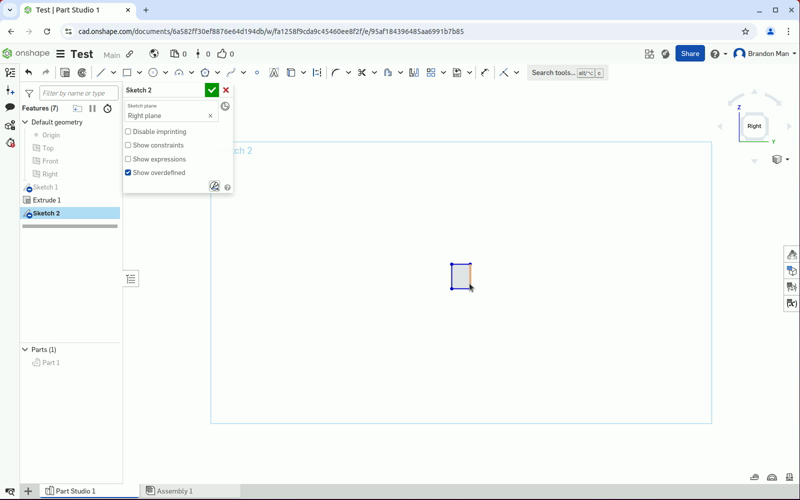
scroll(6)
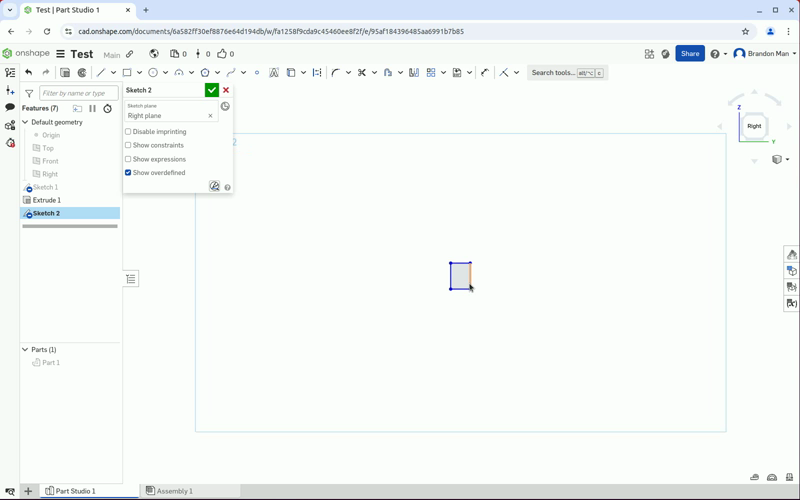
scroll(6)
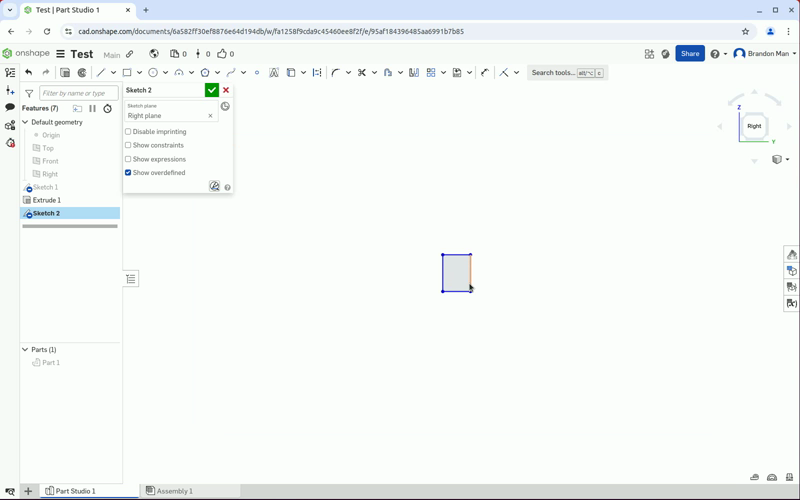
scroll(6)
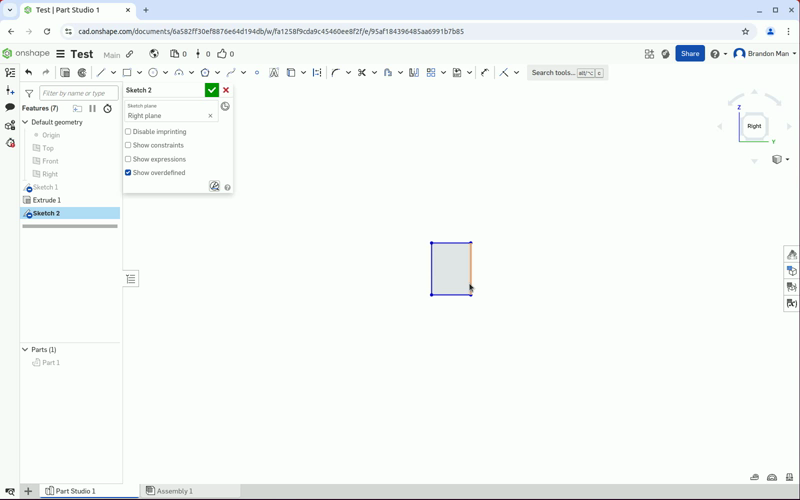
scroll(6)
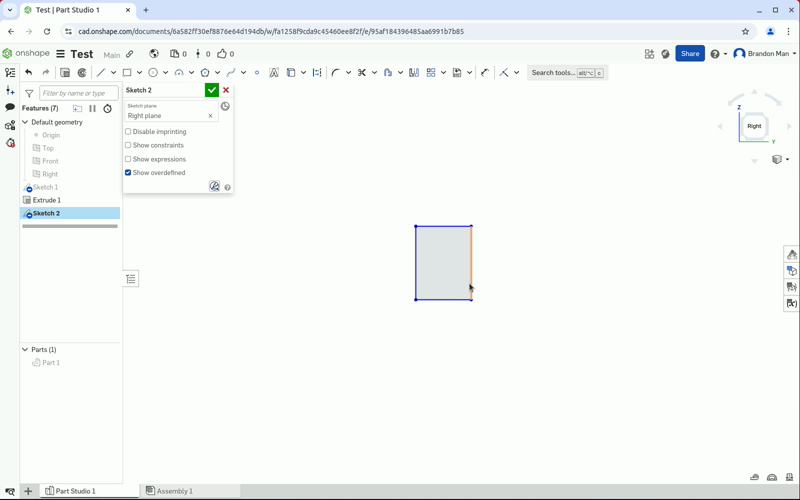
scroll(6)
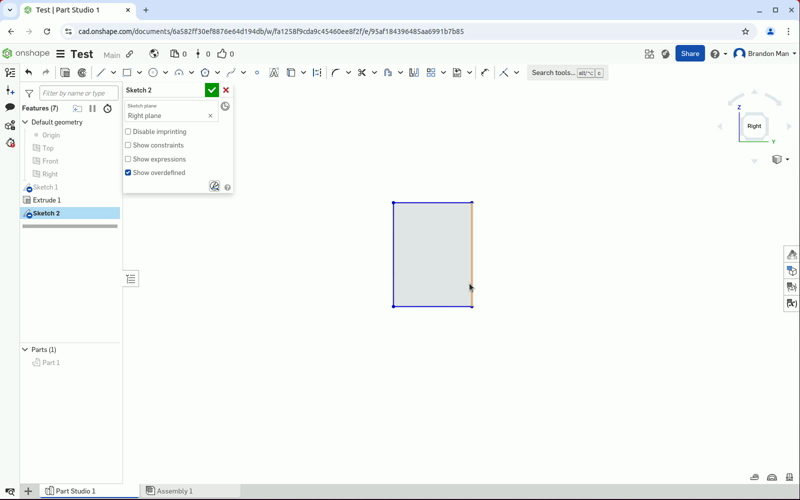
scroll(6)
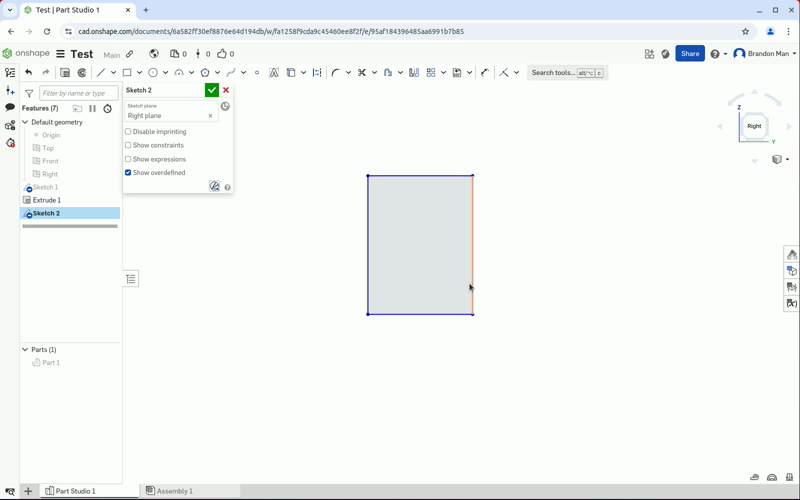
scroll(6)
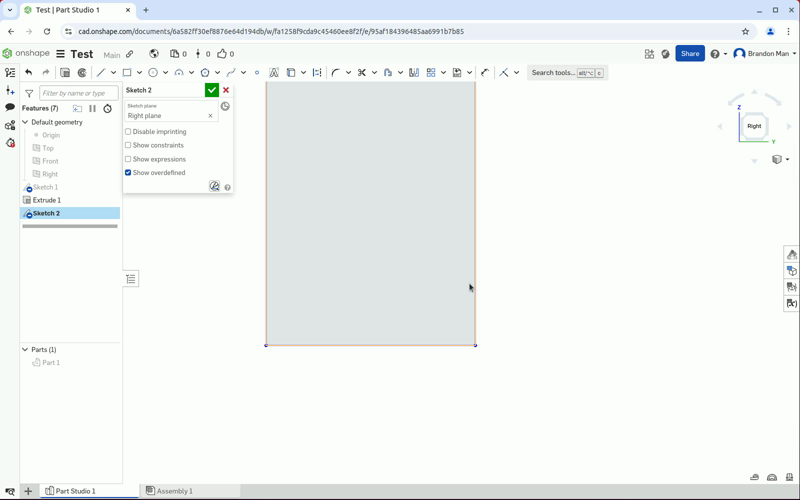
click(469, 283)
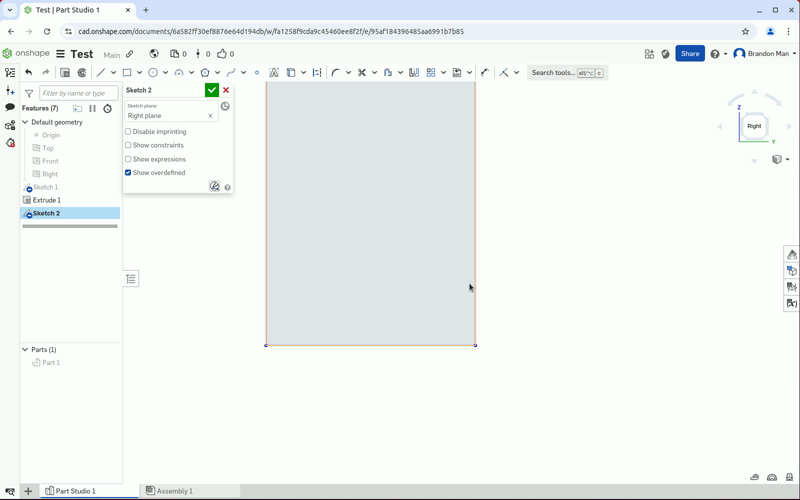
scroll(-6)
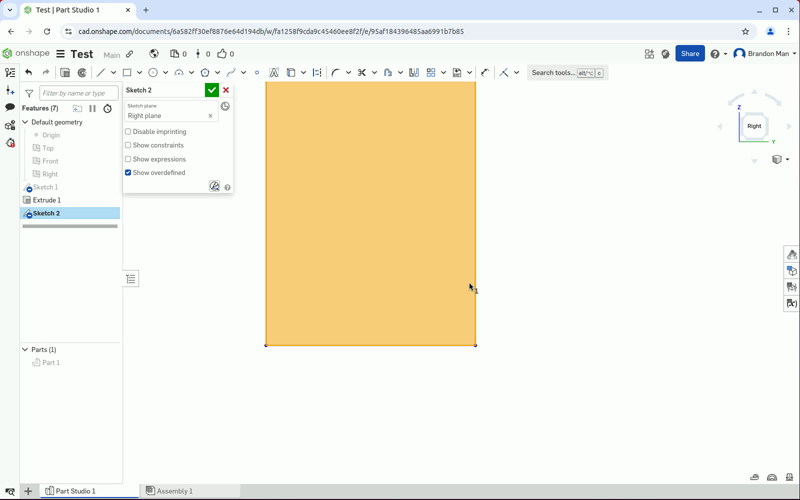
scroll(-6)
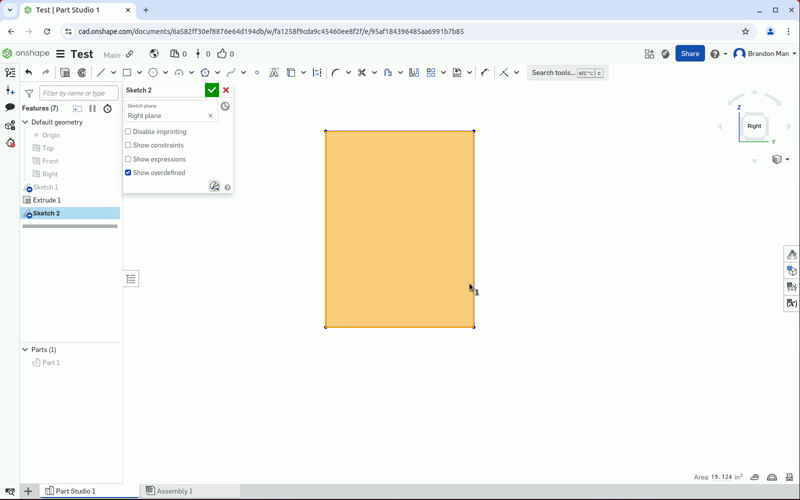
scroll(-6)
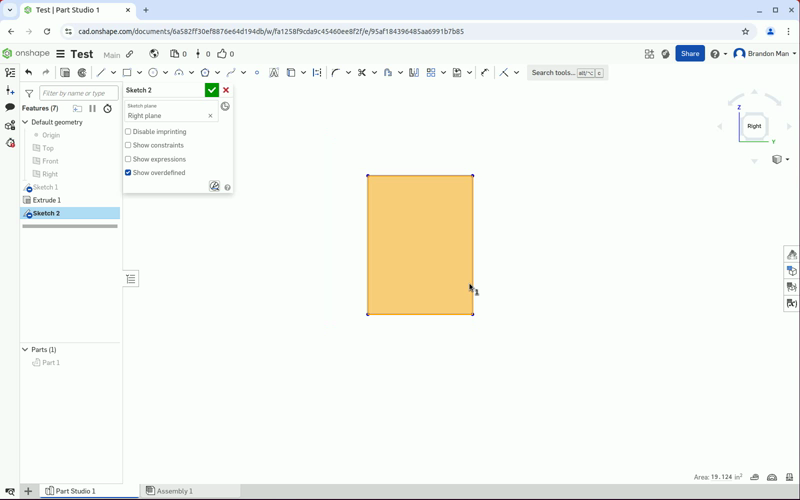
scroll(-6)
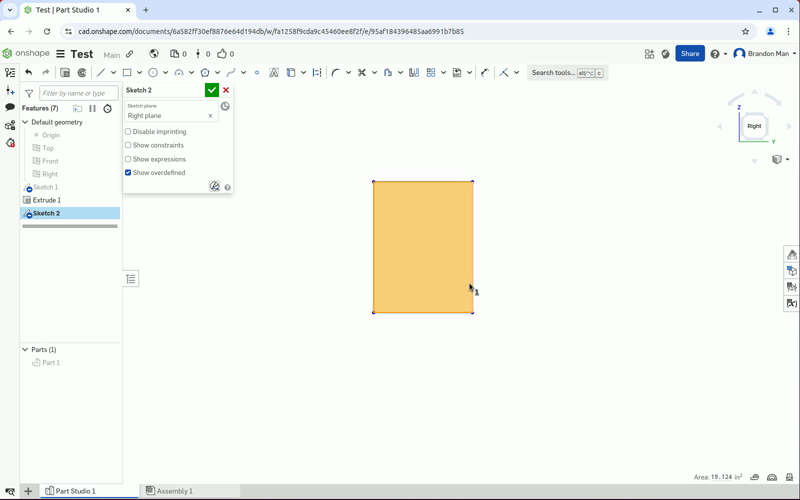
scroll(-6)
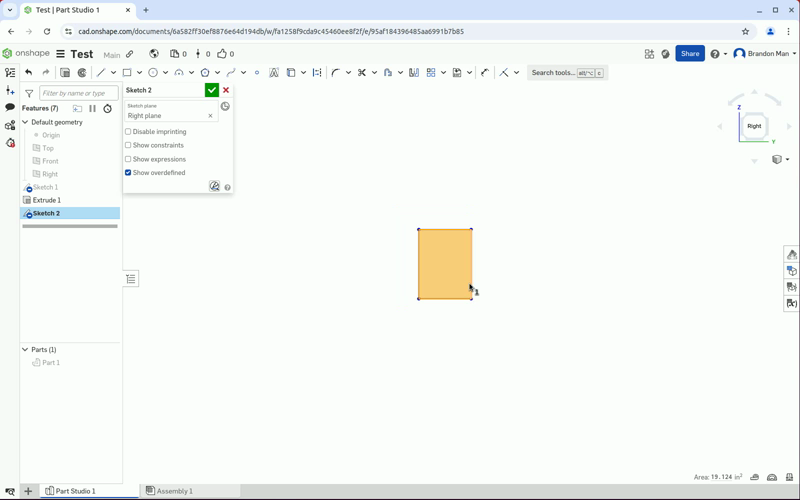
scroll(-6)
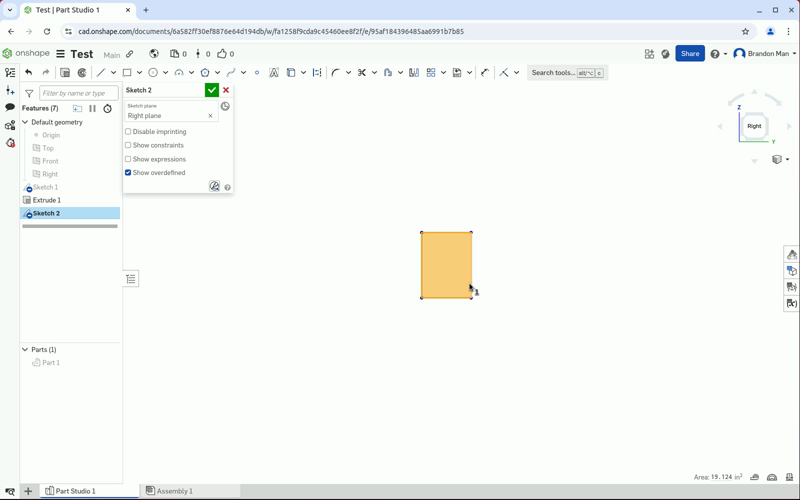
scroll(-6)
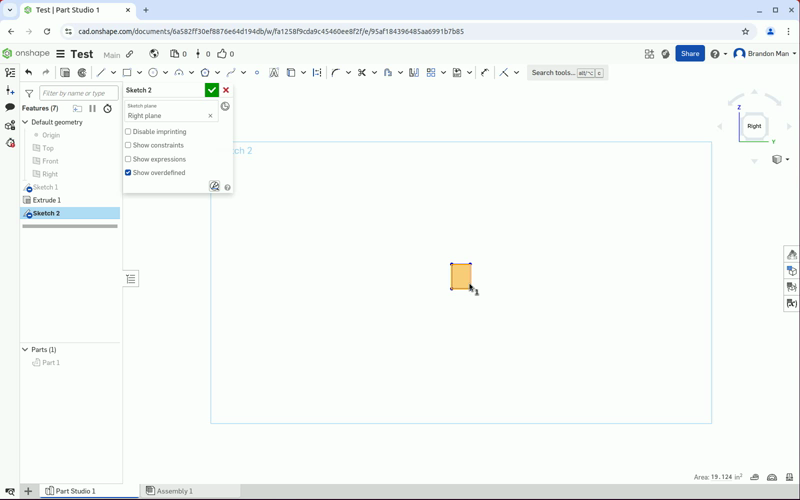
mouse_move(73, 352)
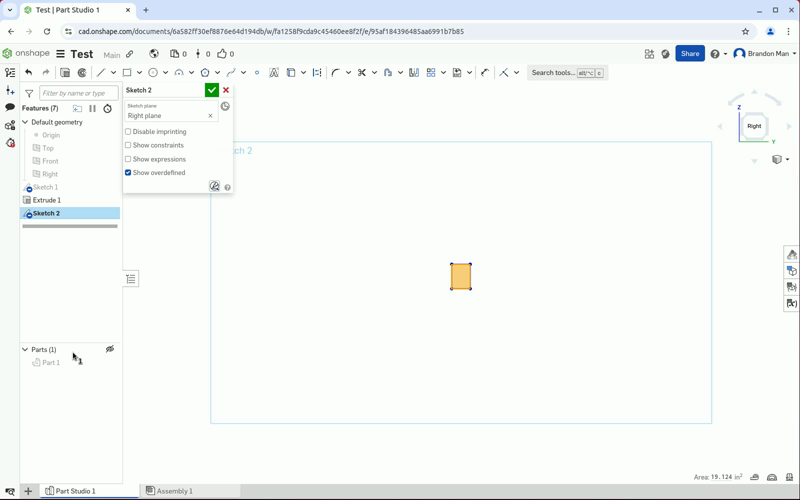
key(shift+y)
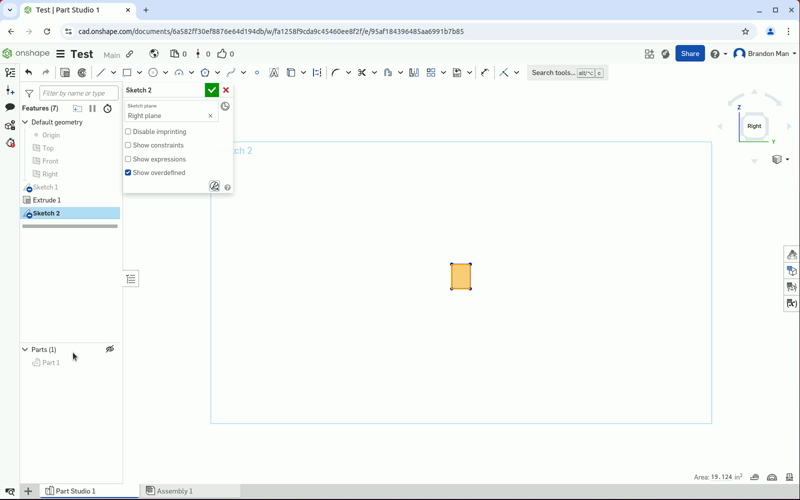
key(shift+e)
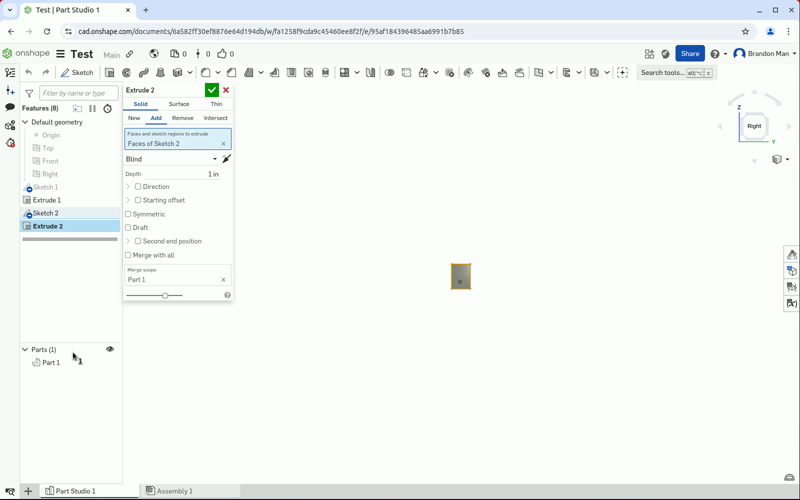
mouse_move(143, 106)
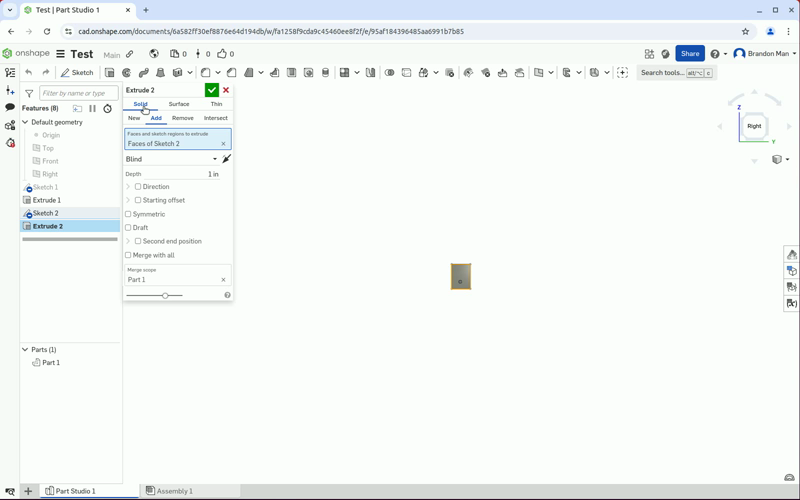
click(143, 106)
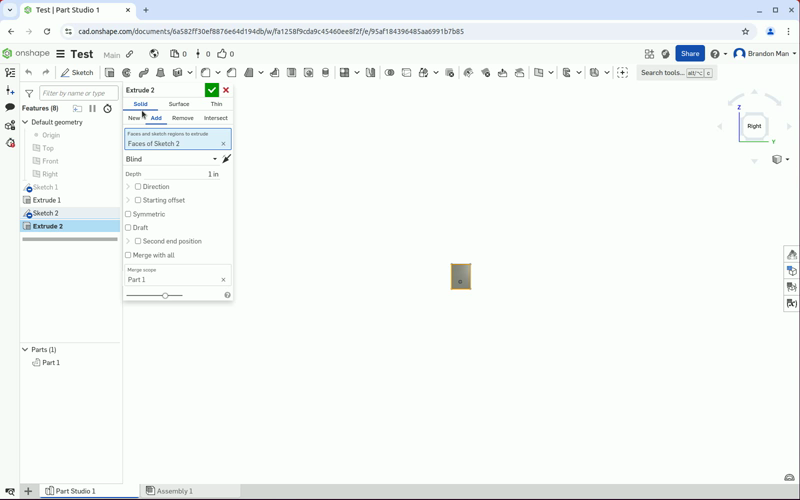
mouse_move(137, 120)
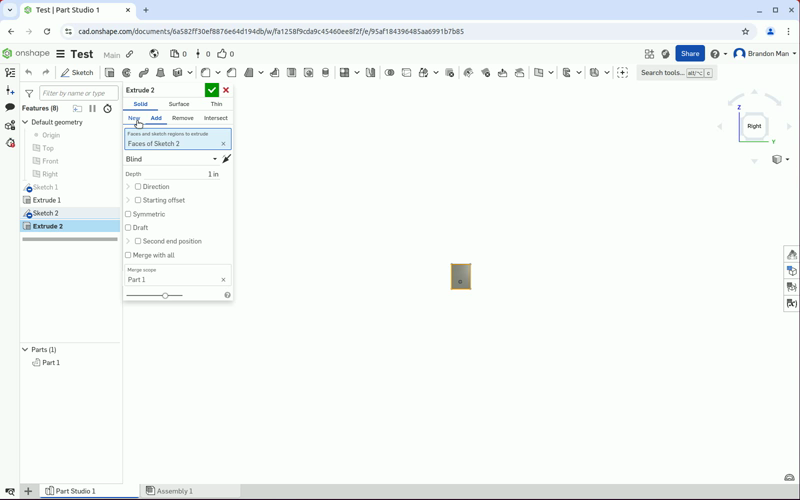
click(137, 120)
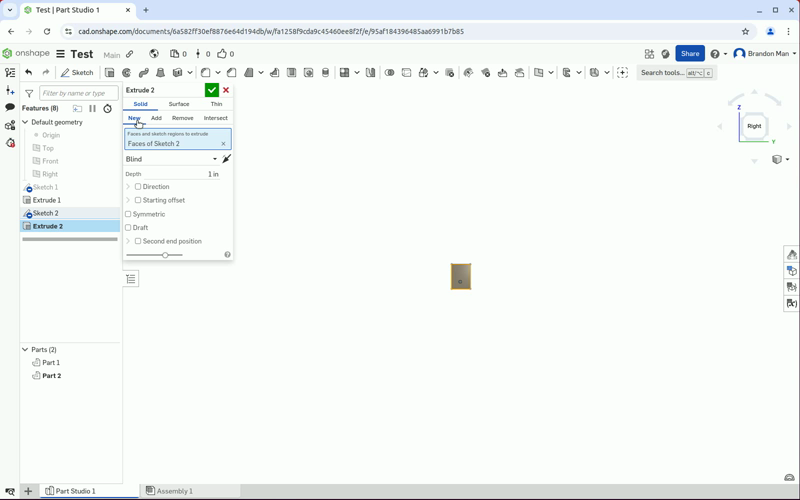
key(tab, 4)
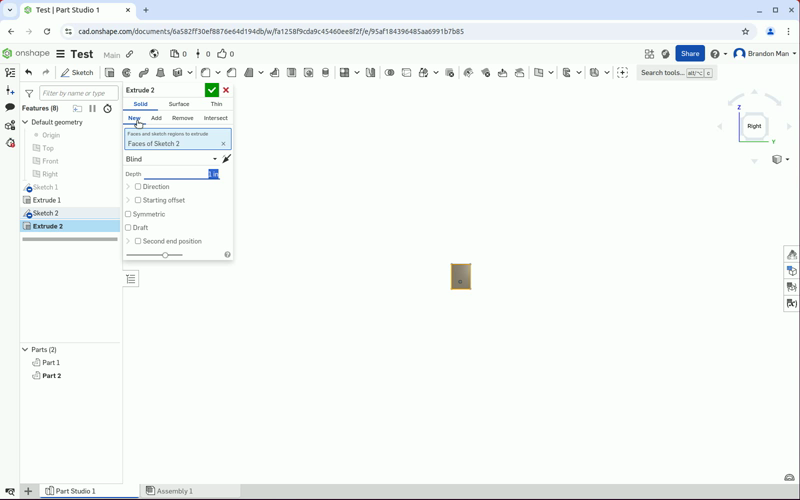
text(-23.108)
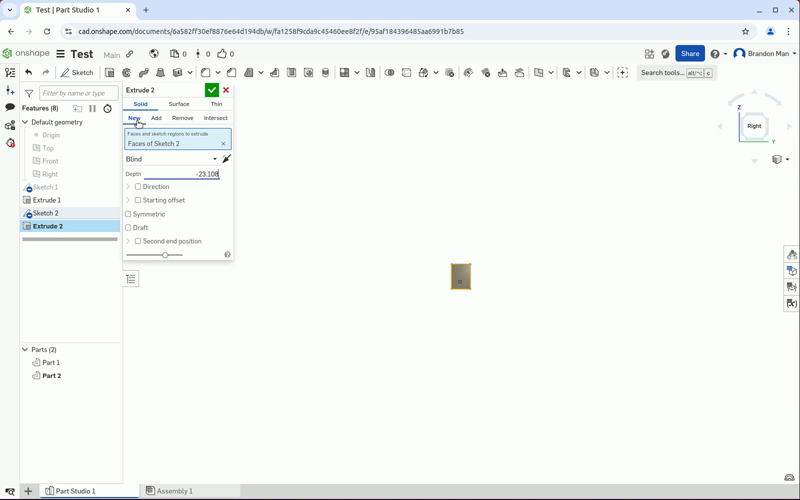
key(enter)
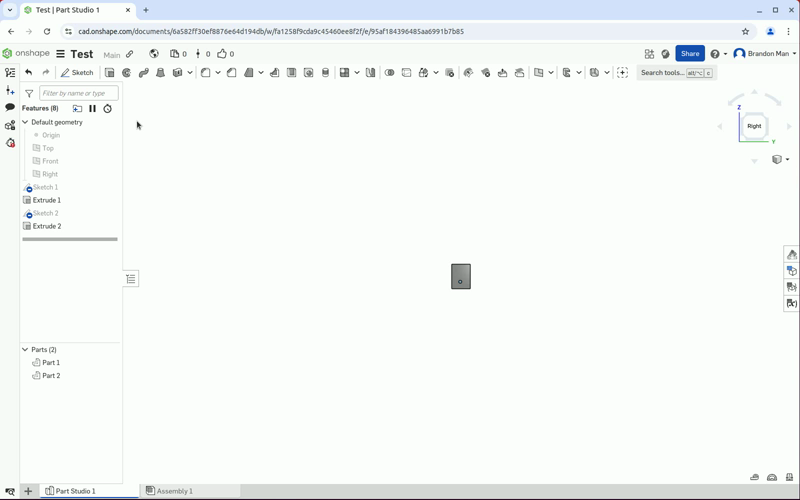
key(shift+h)
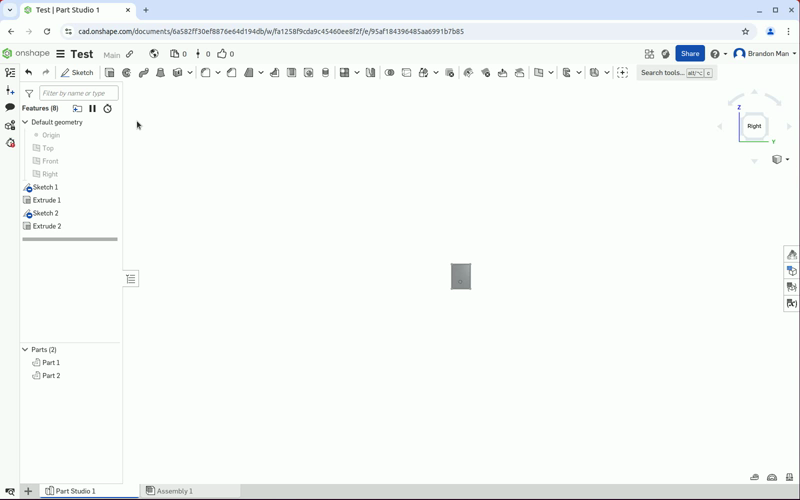
key(shift+h)
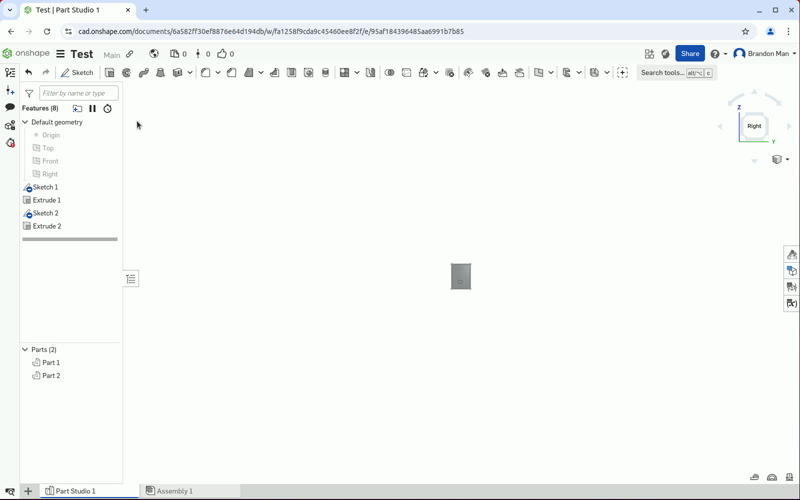
key(shift+7)
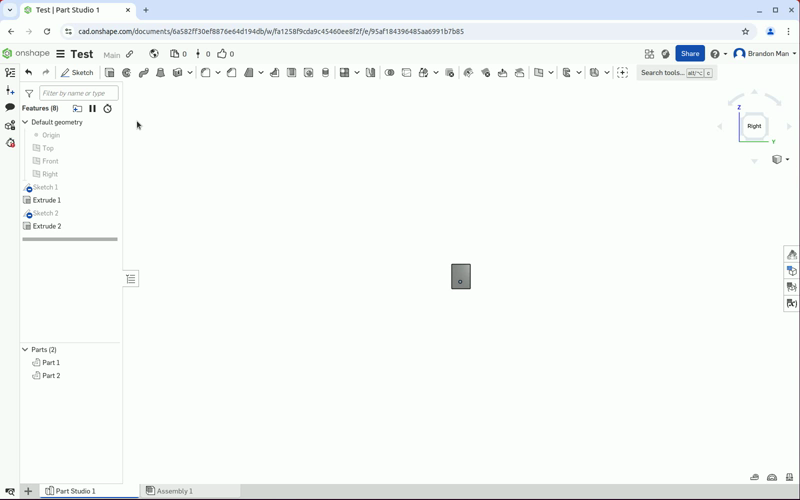
key(right, 2)
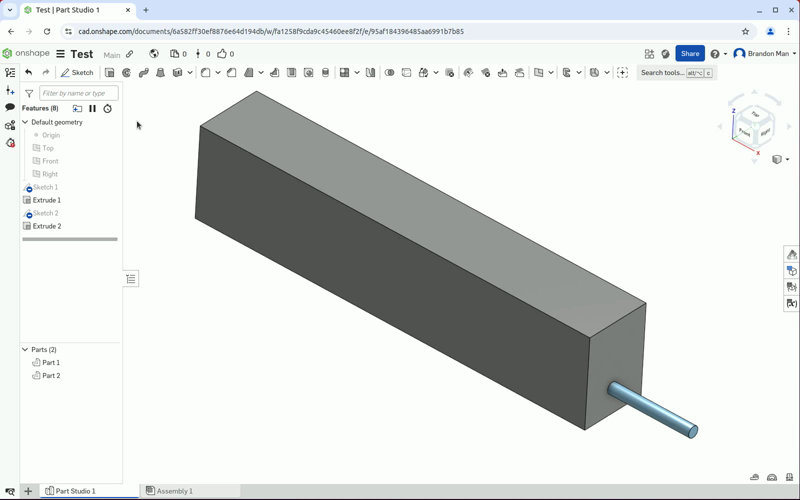
key(down, 2)
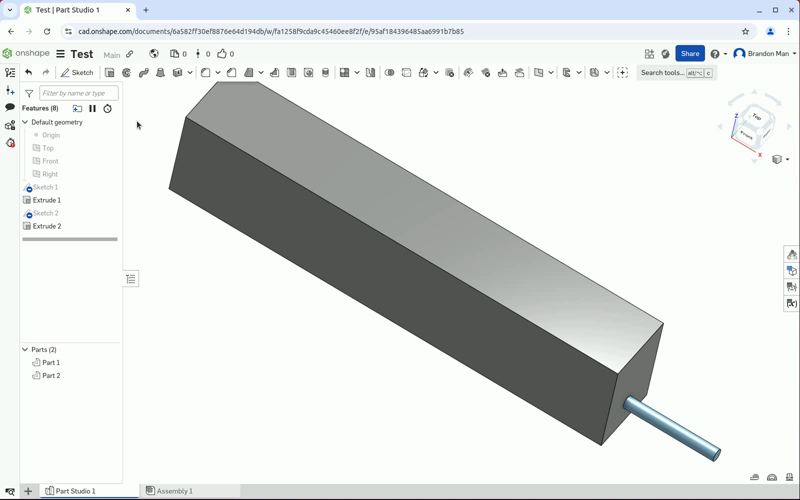
key(up, 2)
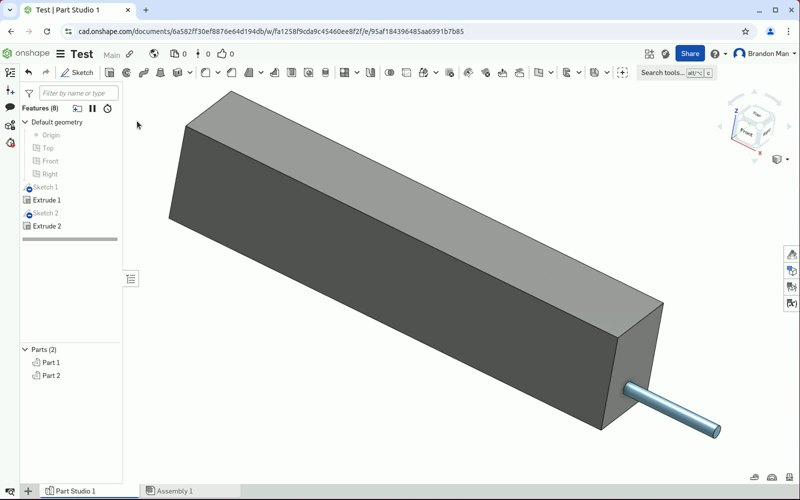
key(left, 2)
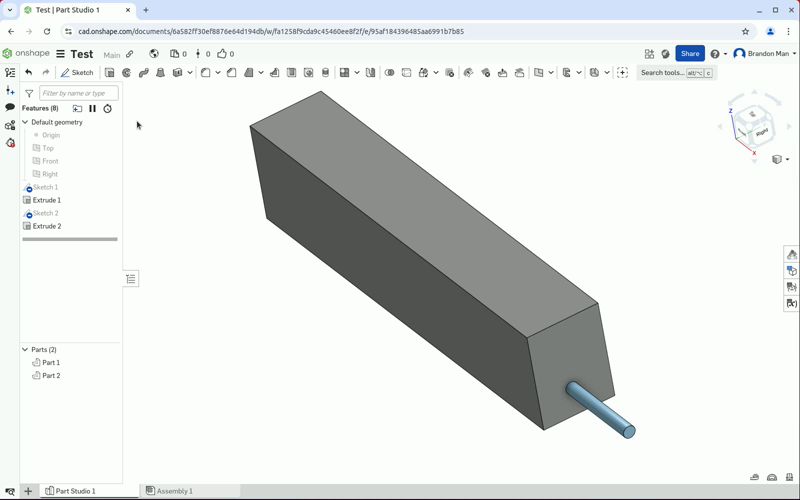
mouse_move(73, 189)
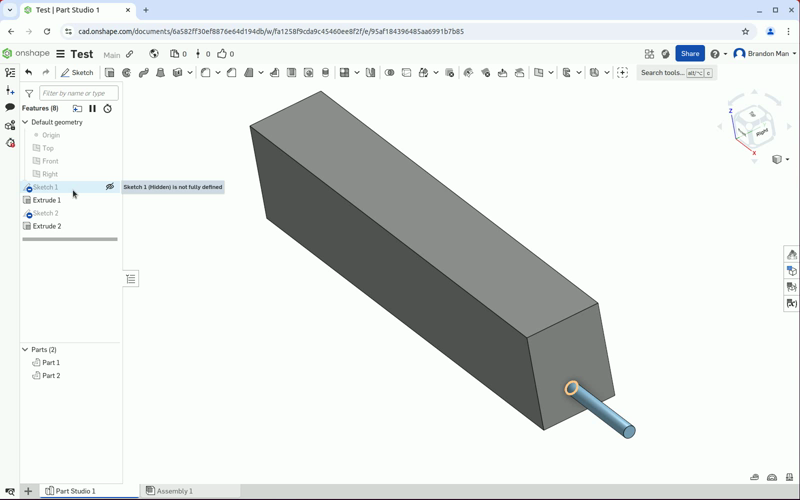
click(73, 189)